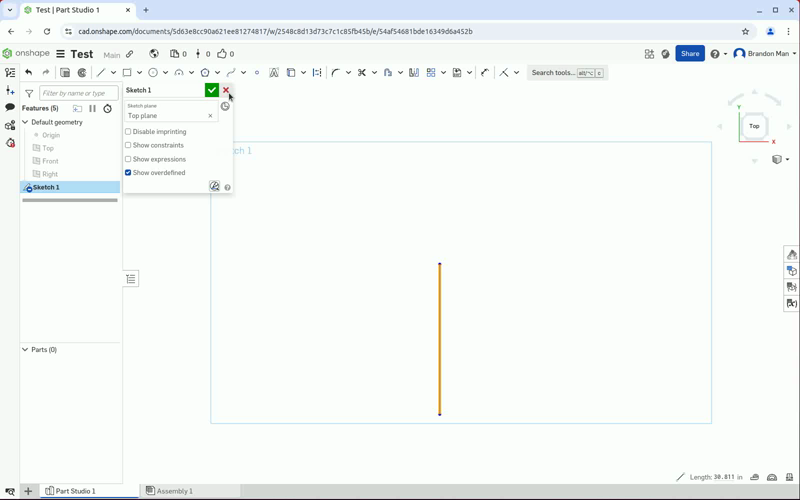
key(shift+h)
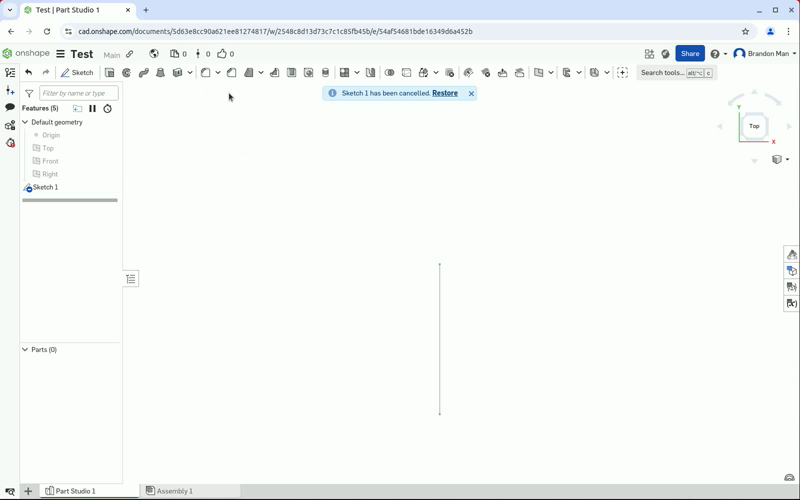
mouse_move(73, 352)
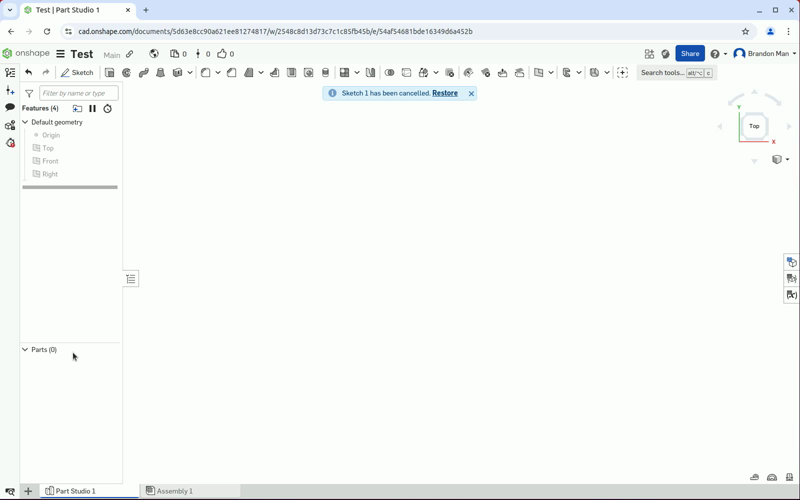
key(y)
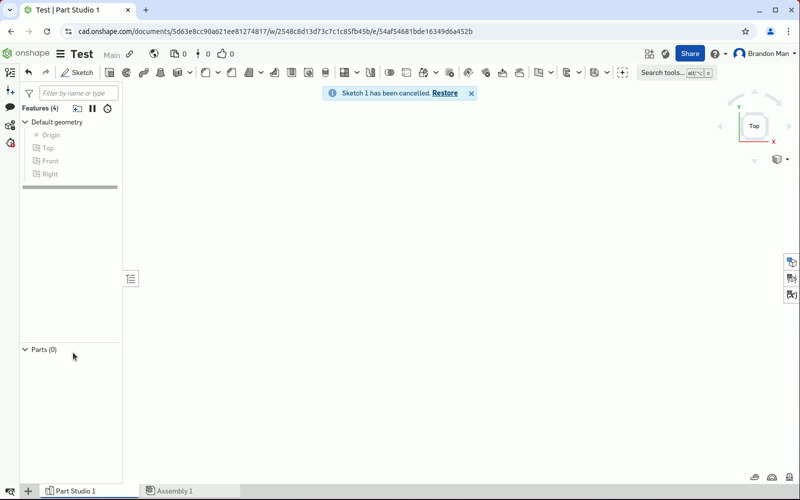
key(shift+p)
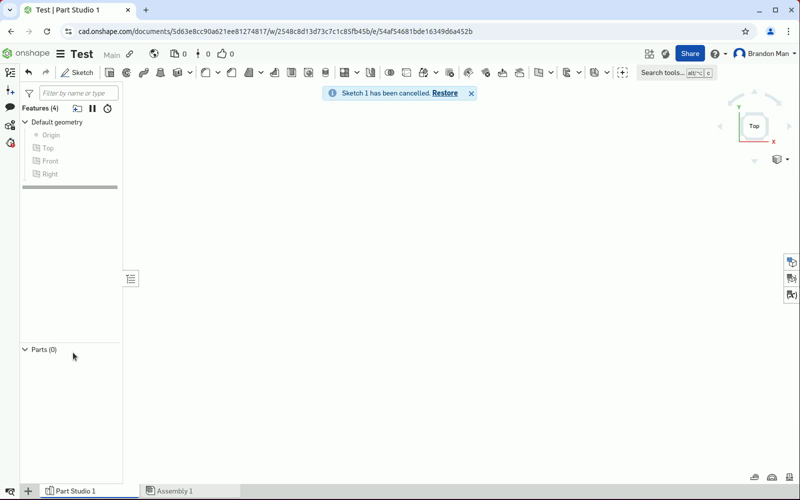
key(space)
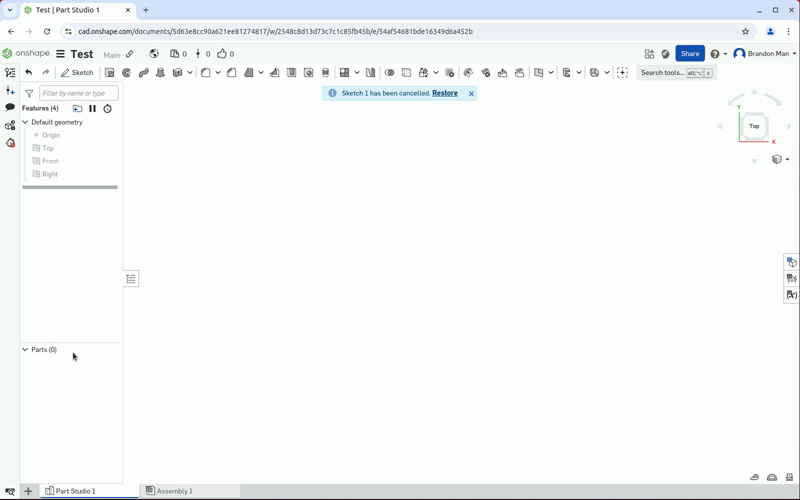
key_down(shift)
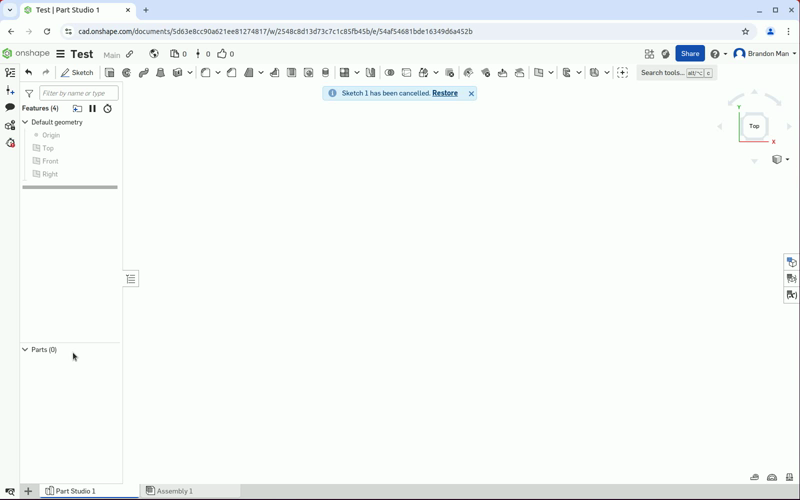
key(up)
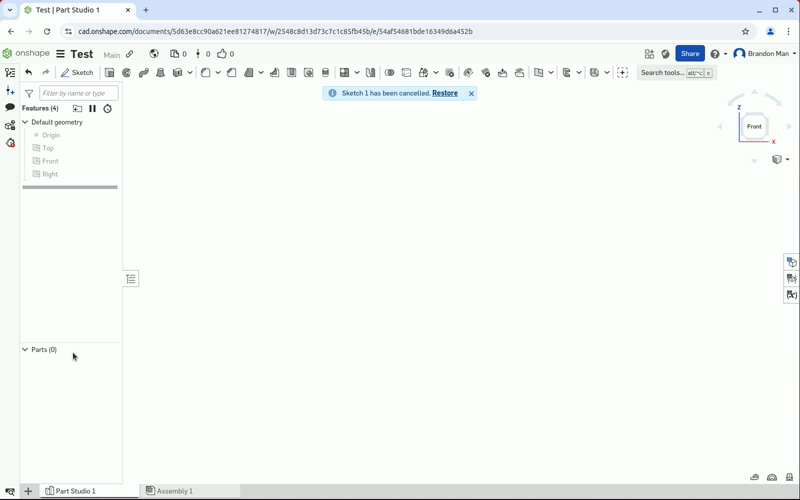
key_up(shift)
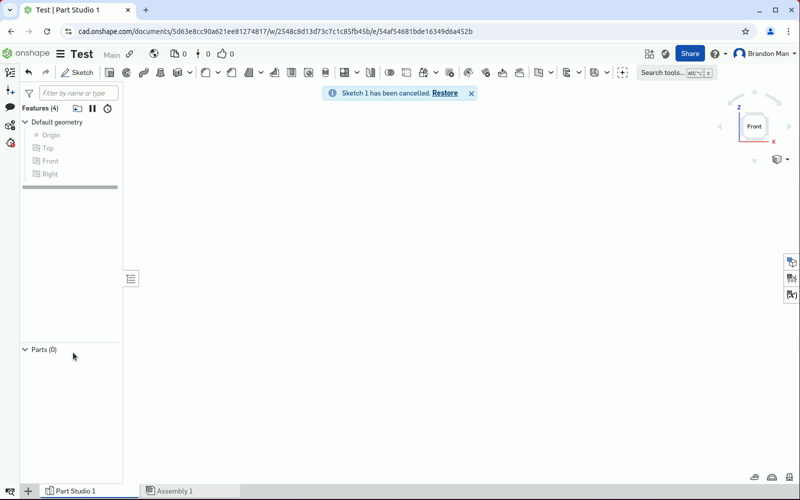
mouse_move(73, 352)
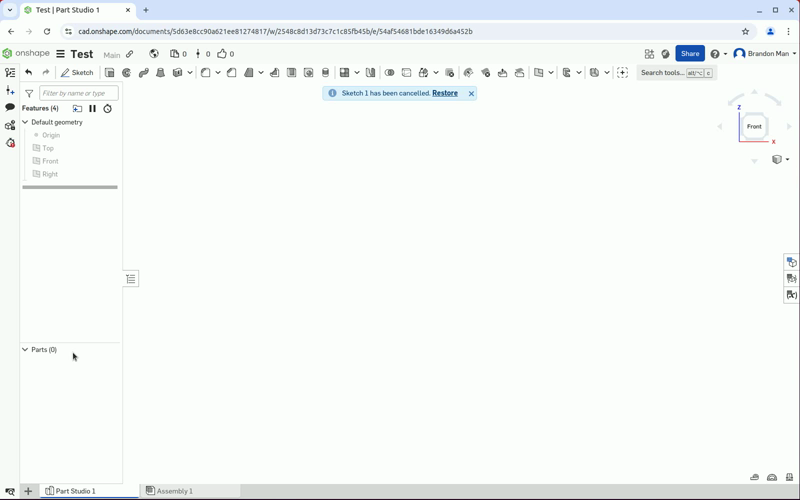
key(shift+y)
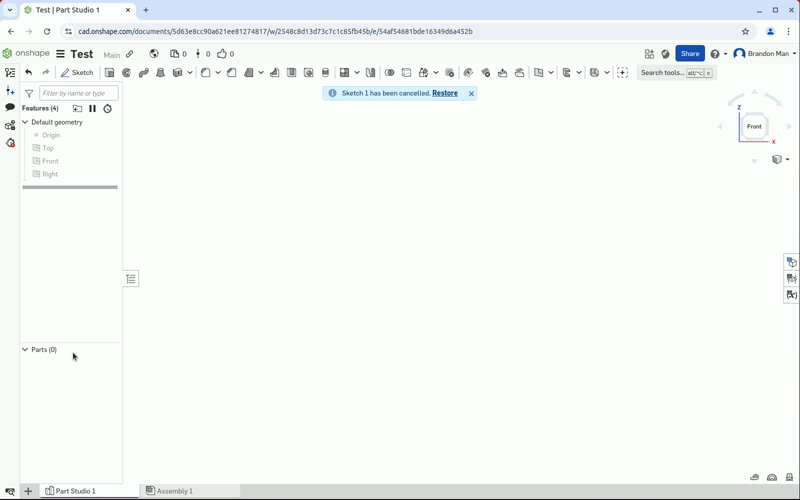
key(shift+s)
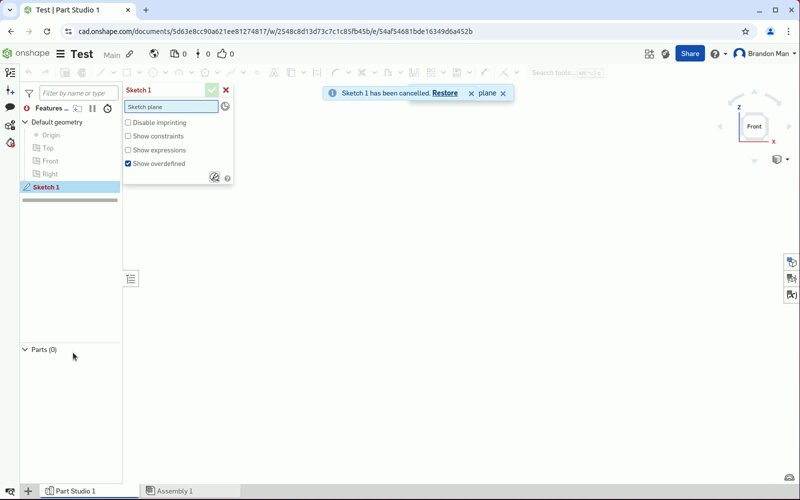
mouse_move(73, 163)
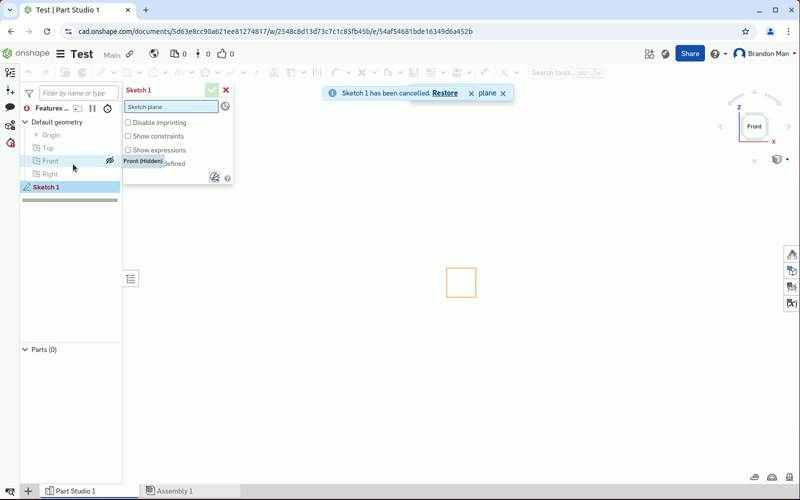
click(73, 163)
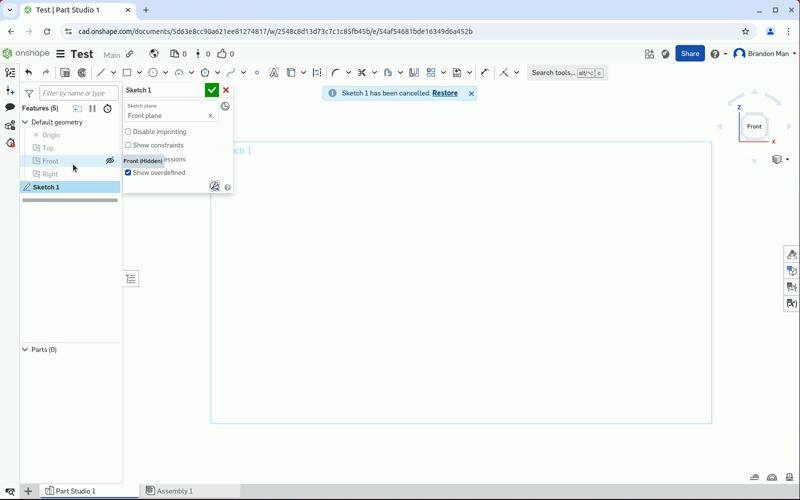
mouse_move(73, 352)
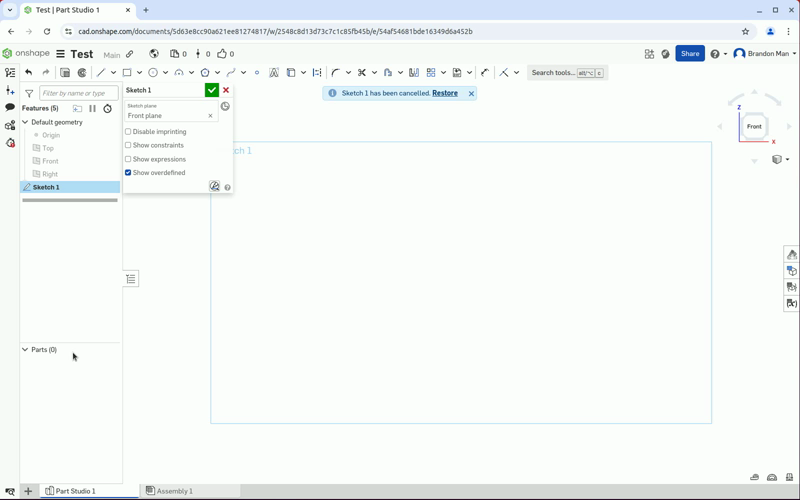
key(y)
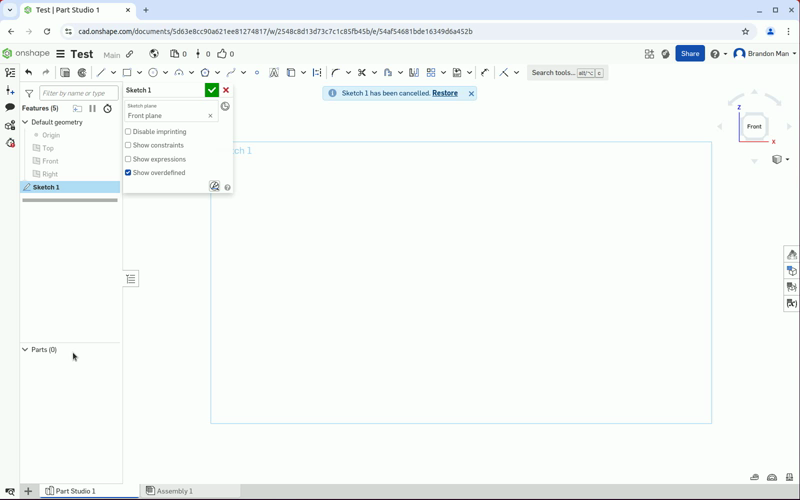
key(l)
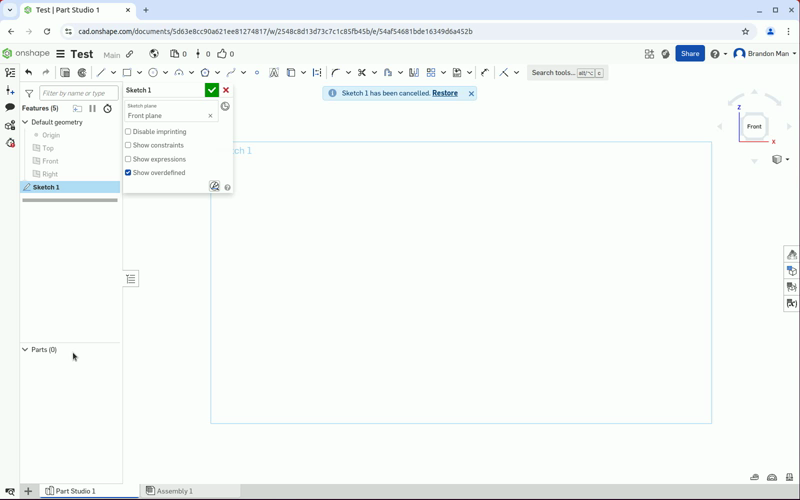
key_down(shift)
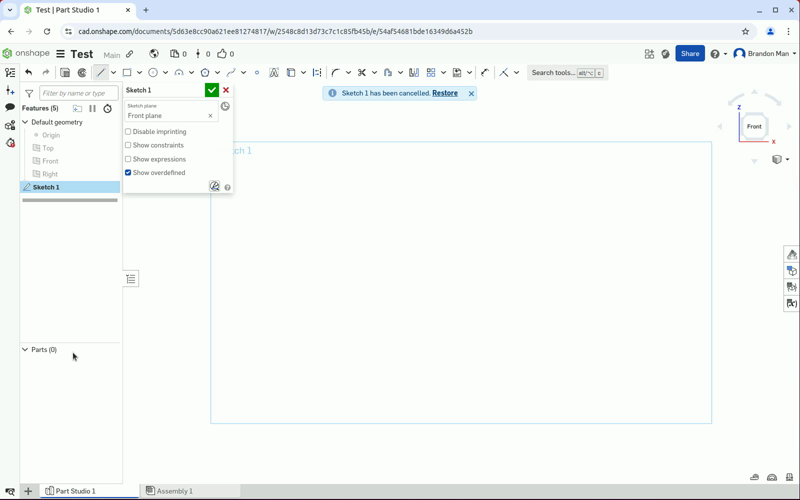
mouse_move(460, 282)
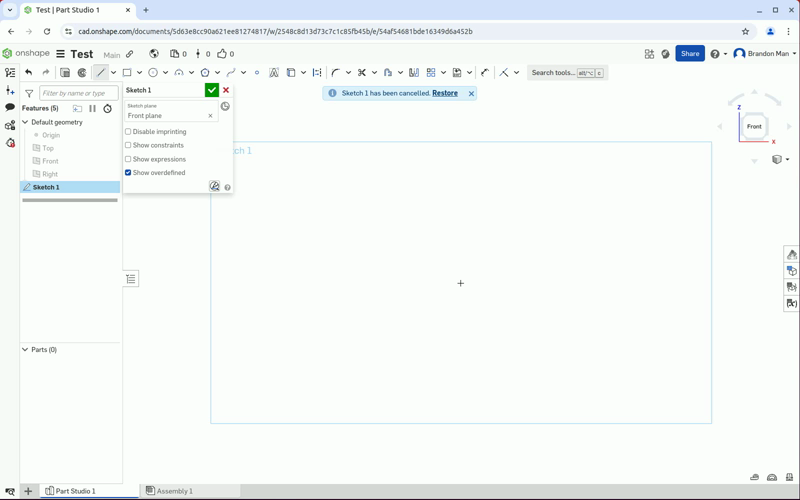
click(460, 282)
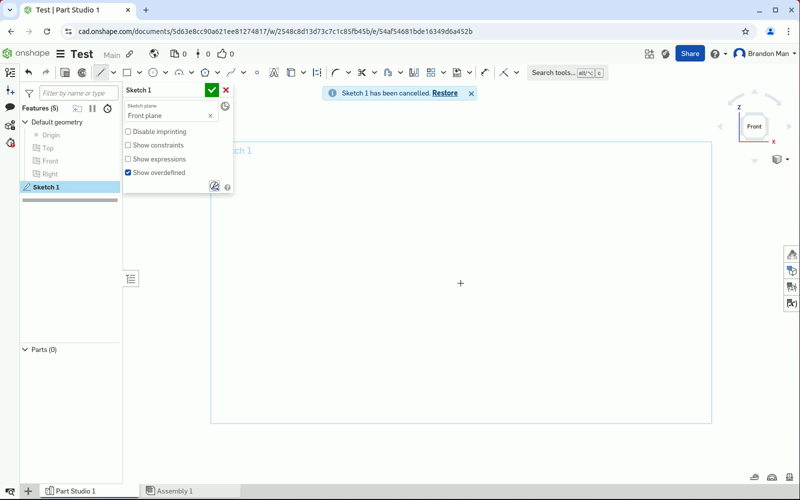
key_up(shift)
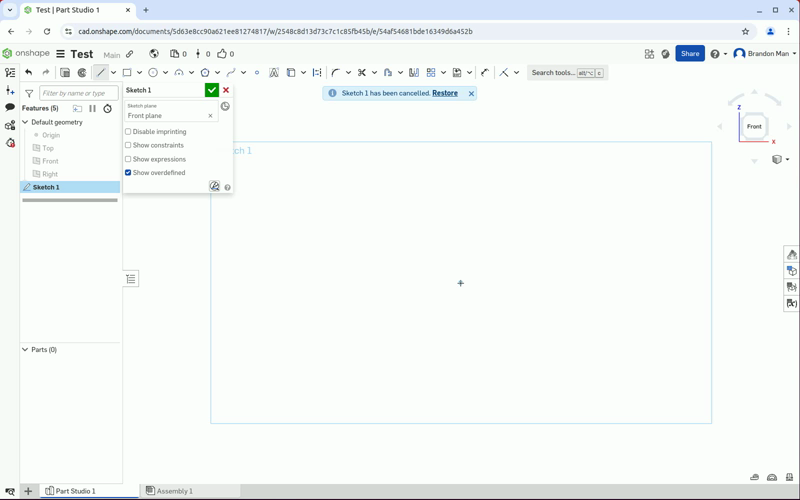
key_down(shift)
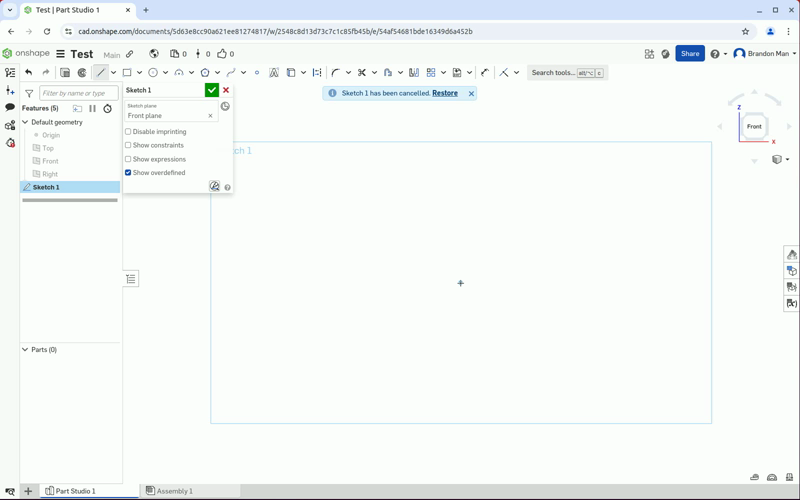
mouse_move(573, 282)
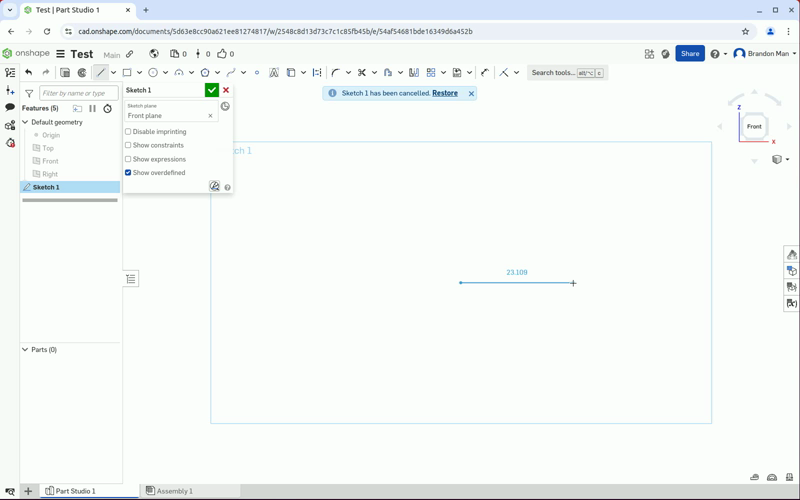
click(573, 282)
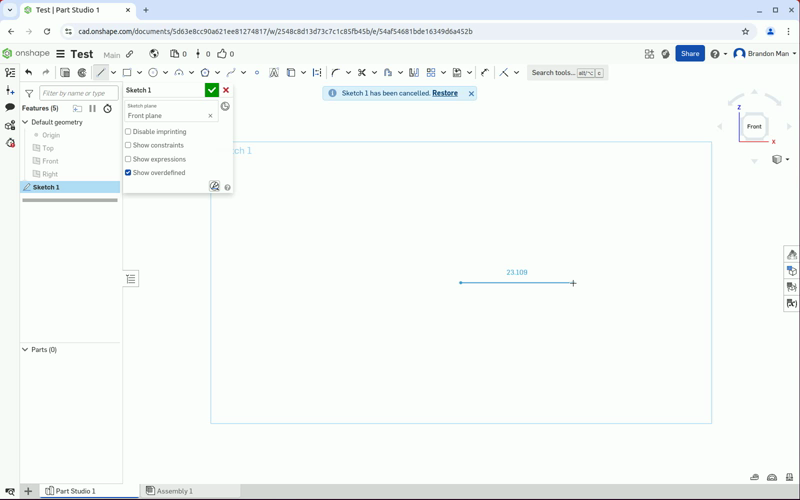
key_up(shift)
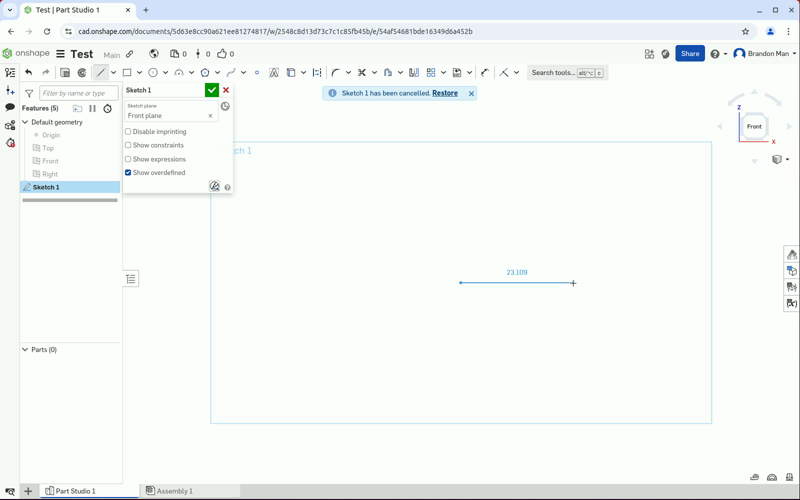
key_down(shift)
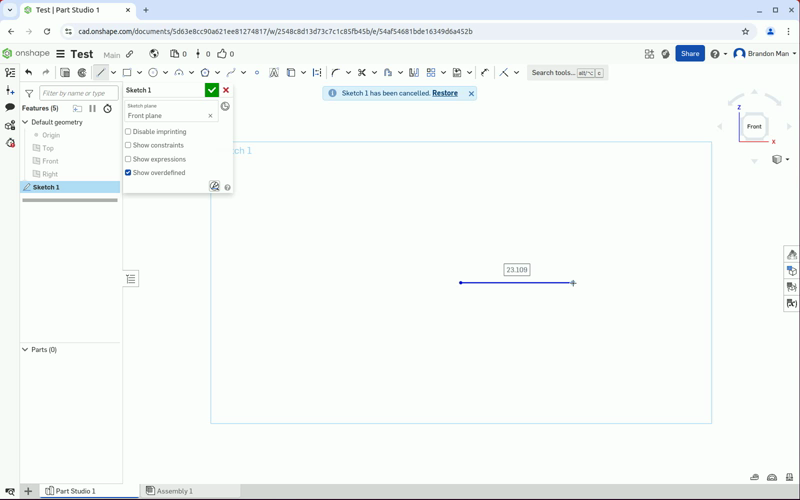
mouse_move(460, 170)
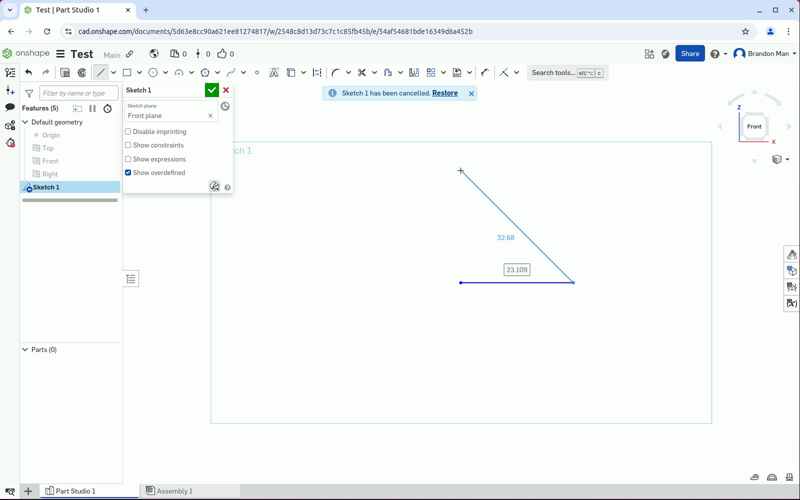
click(460, 170)
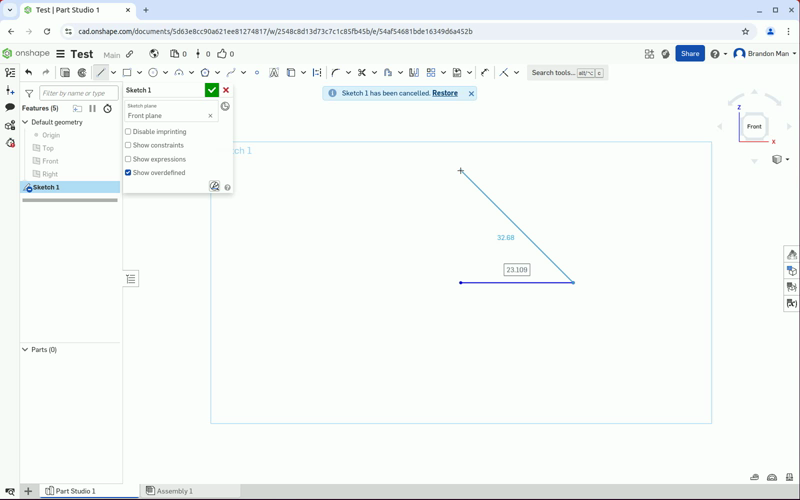
key_up(shift)
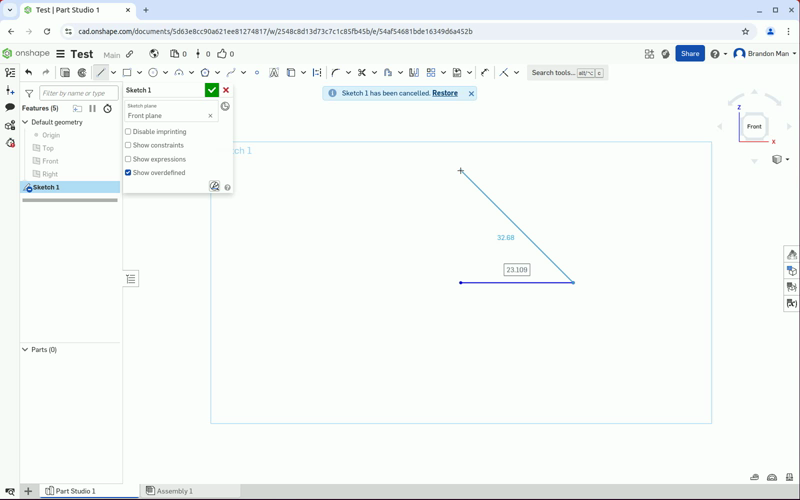
key_down(shift)
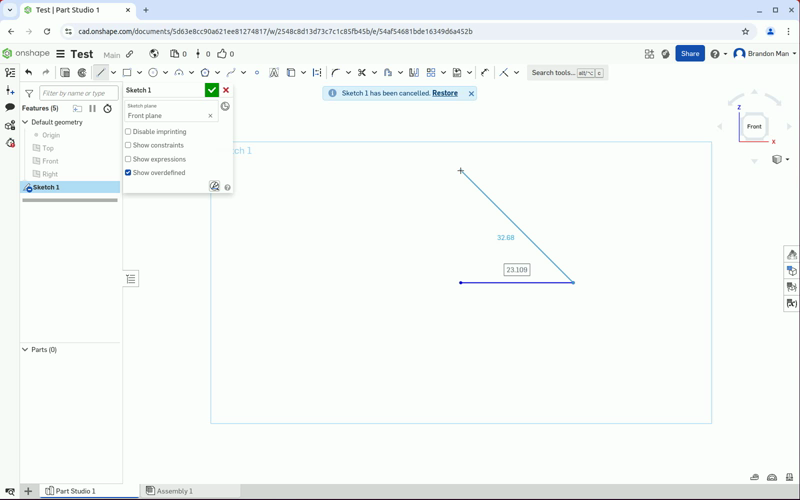
mouse_move(460, 282)
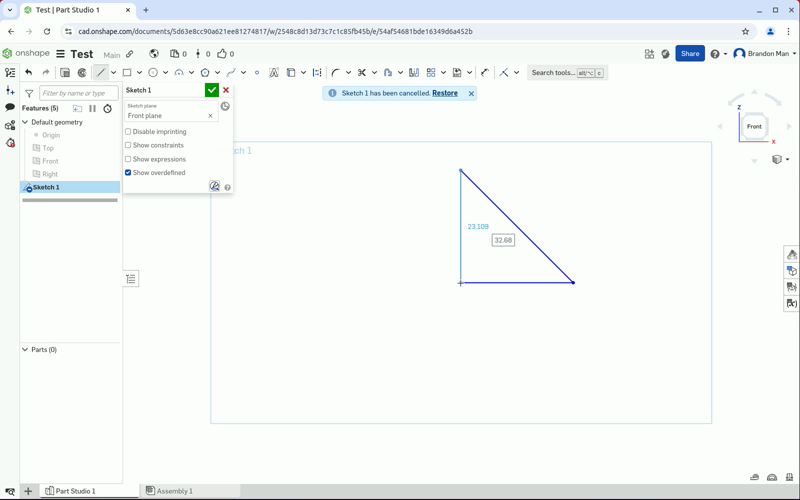
key_up(shift)
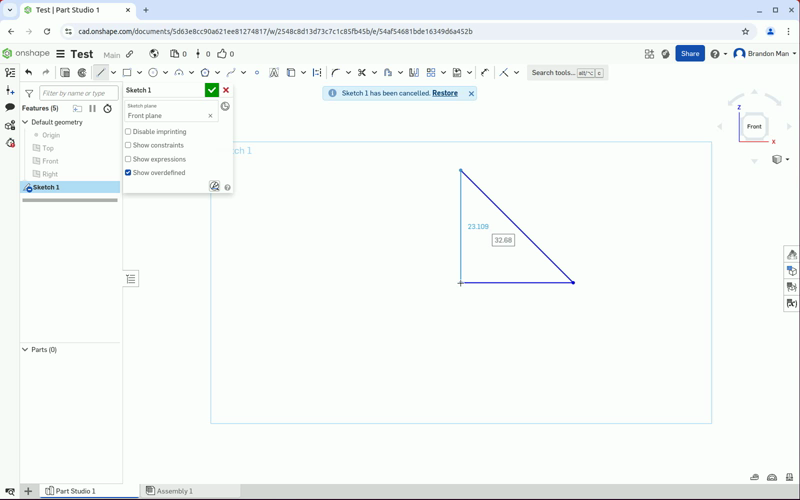
click(460, 282)
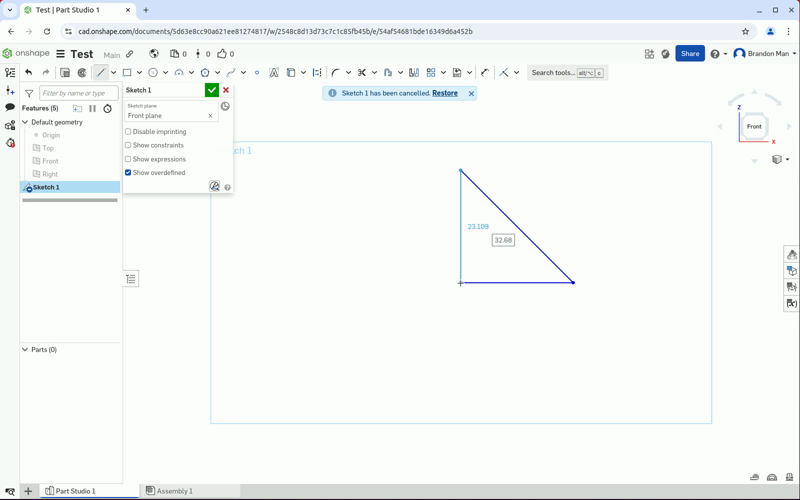
key(esc)
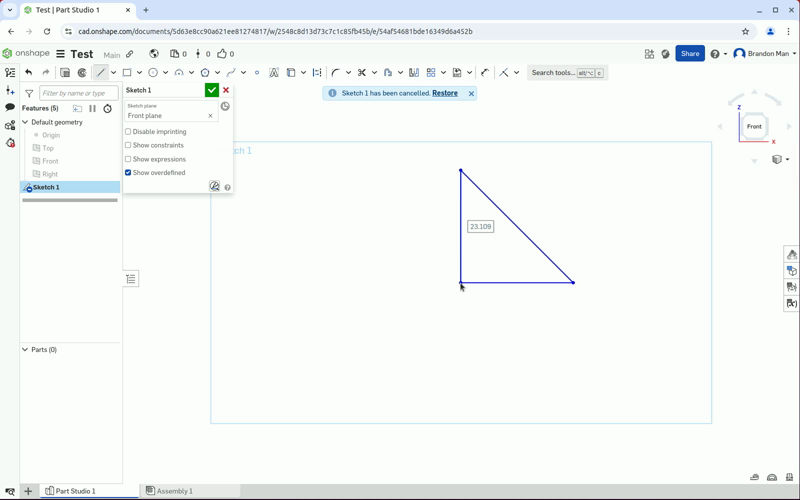
mouse_move(489, 243)
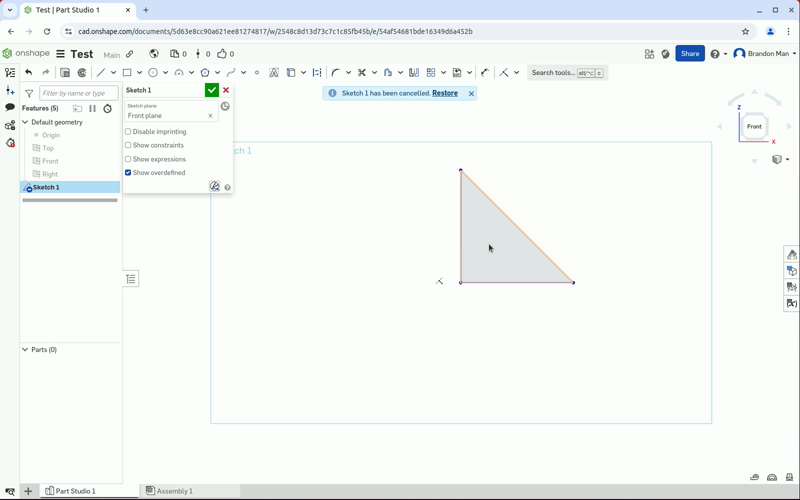
click(489, 243)
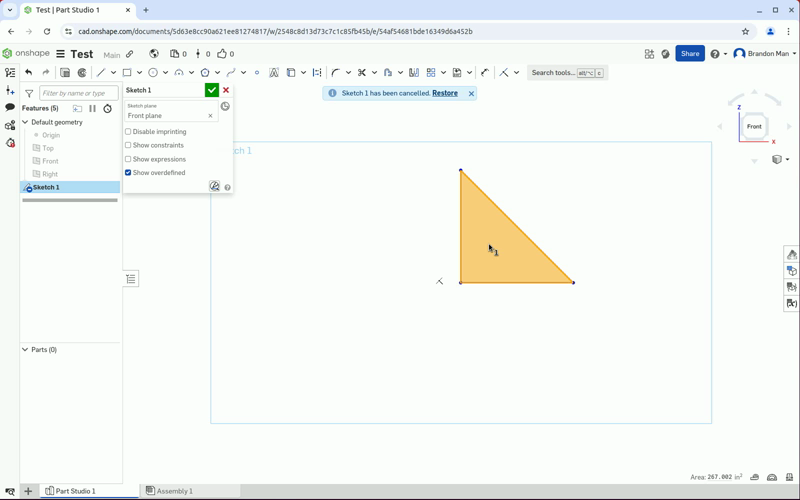
mouse_move(73, 352)
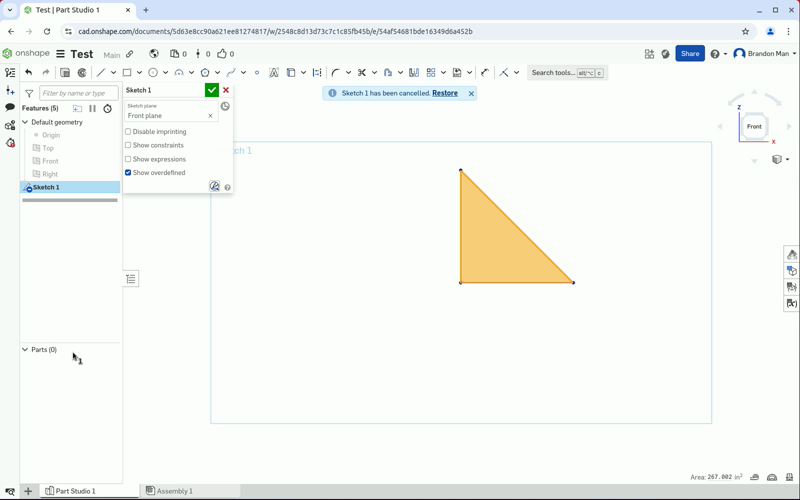
key(shift+y)
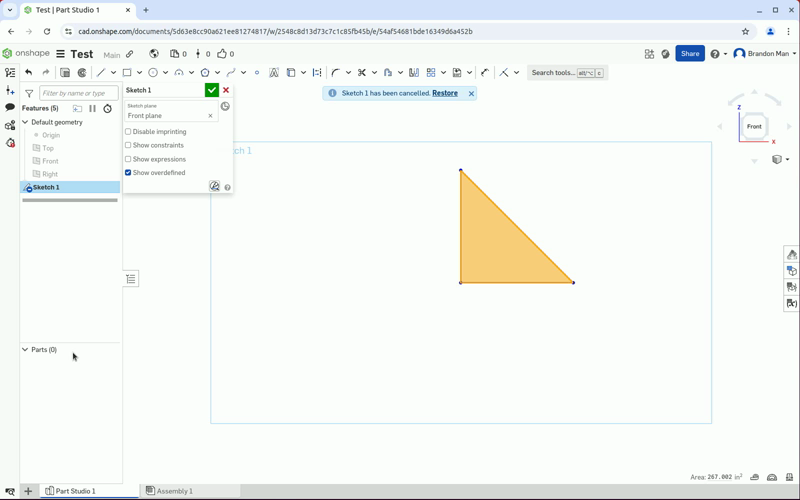
key(shift+e)
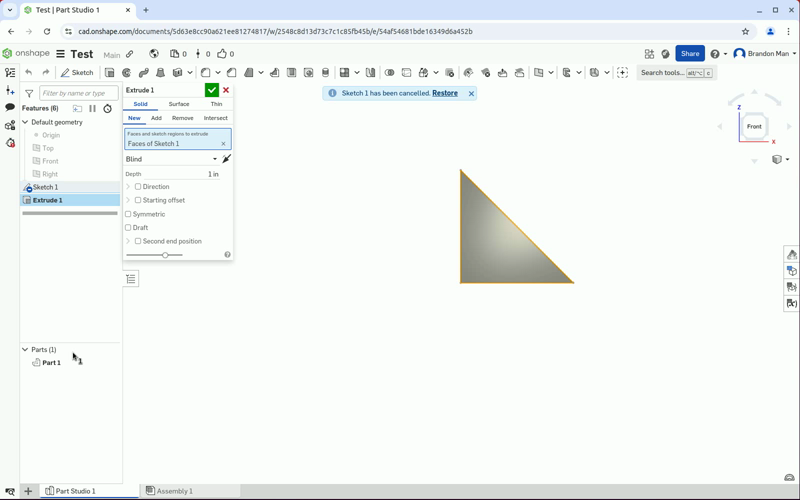
mouse_move(143, 106)
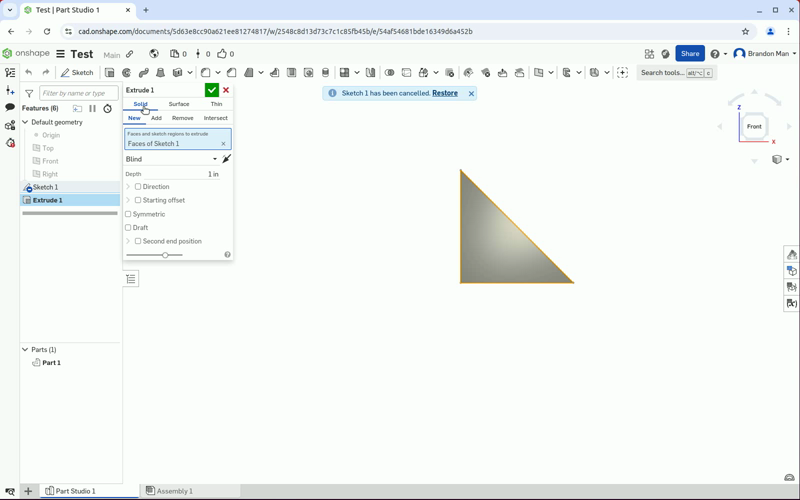
click(143, 106)
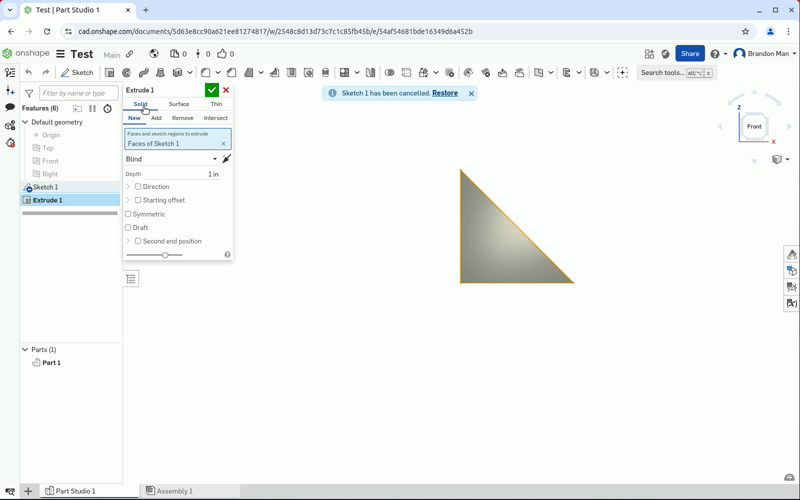
mouse_move(137, 120)
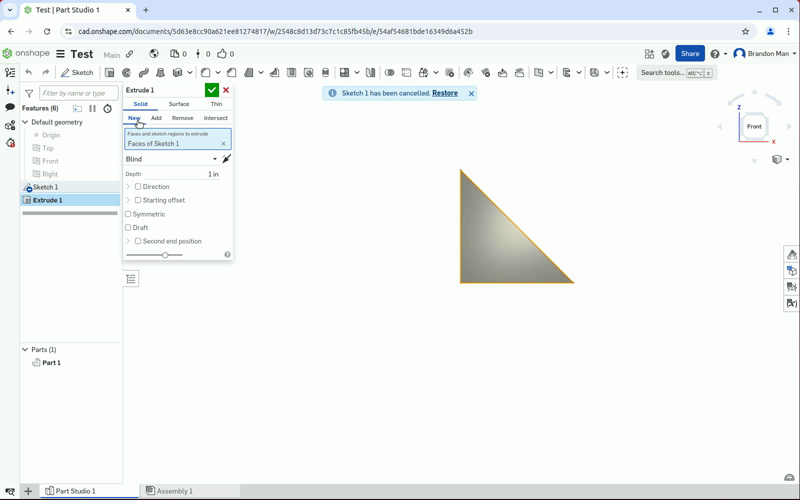
click(137, 120)
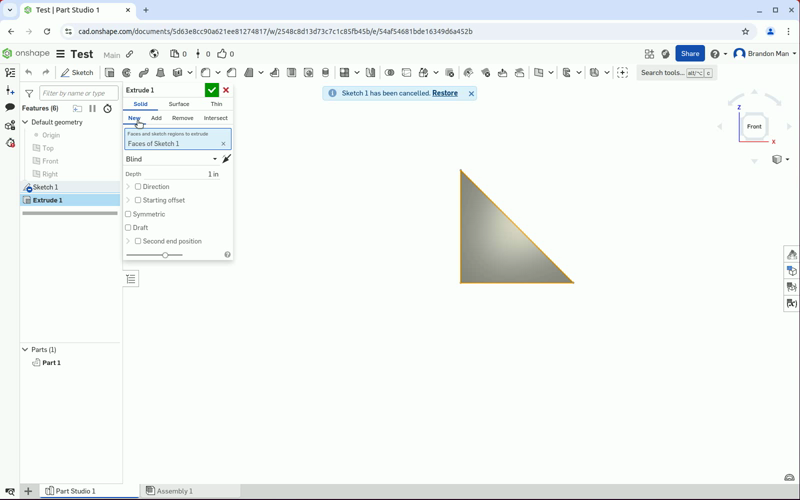
key(tab, 4)
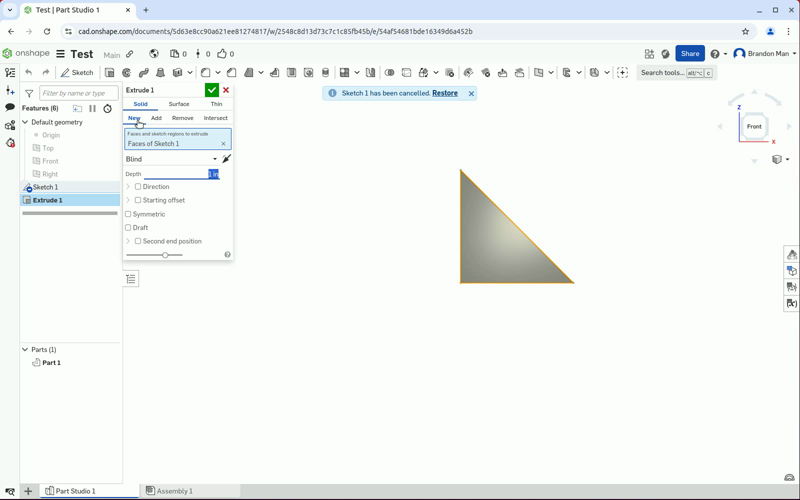
text(34.662)
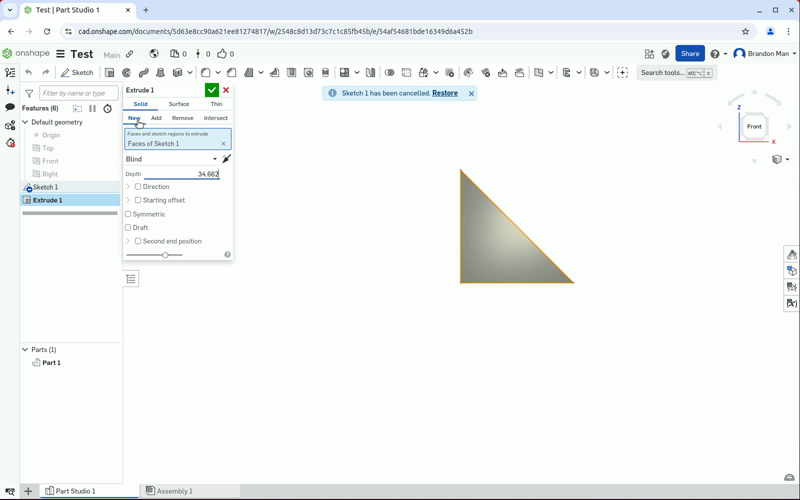
key(tab, 3)
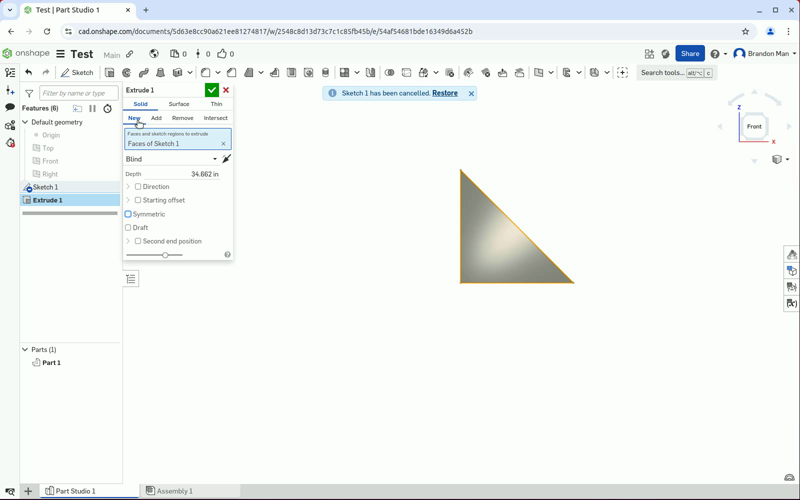
key(space)
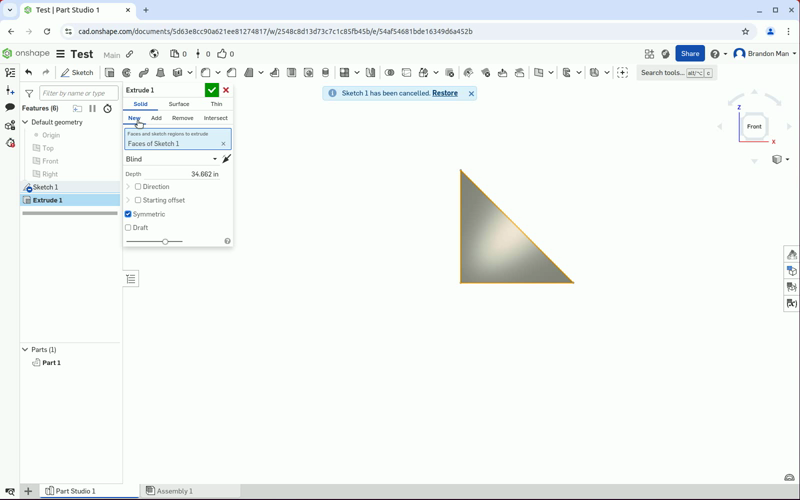
key(enter)
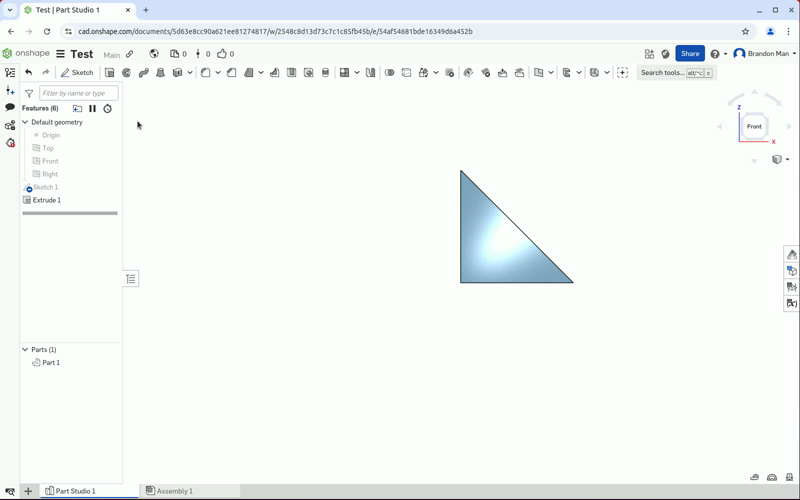
key(shift+h)
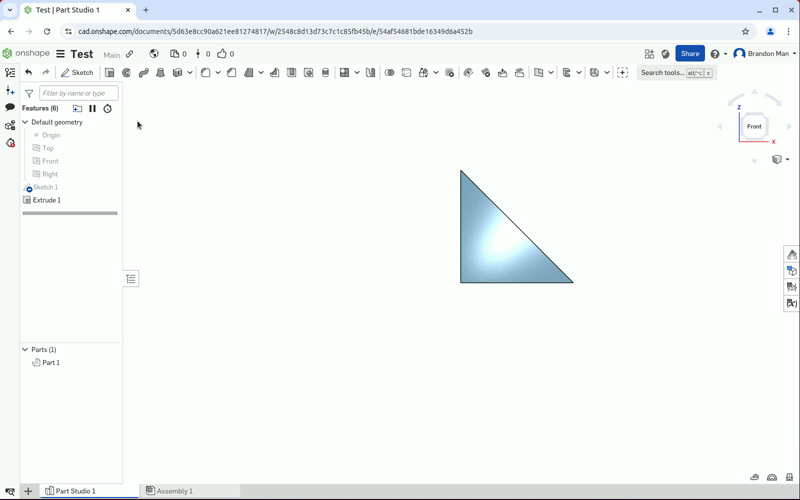
key(shift+h)
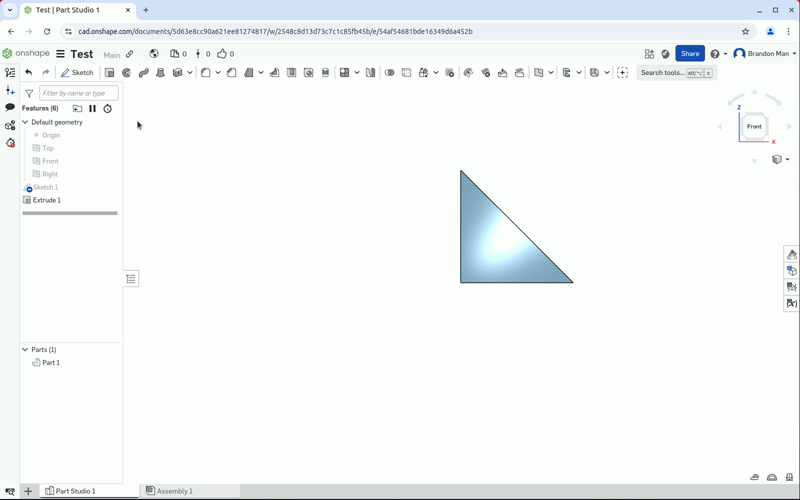
mouse_move(73, 189)
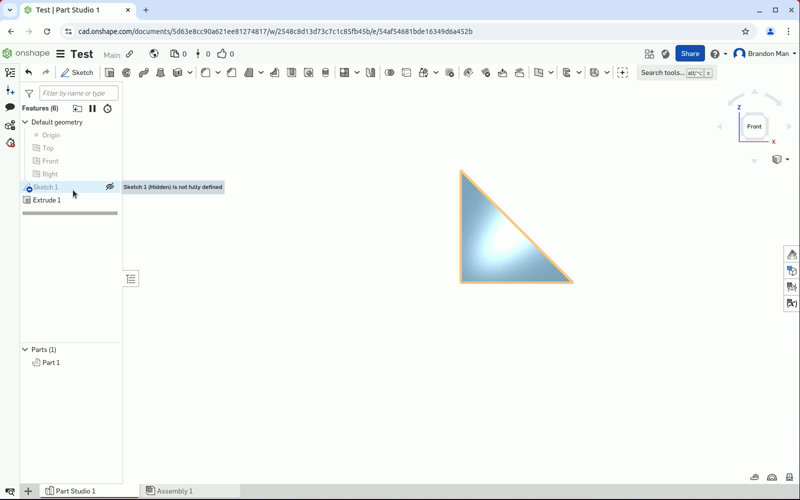
click(73, 189)
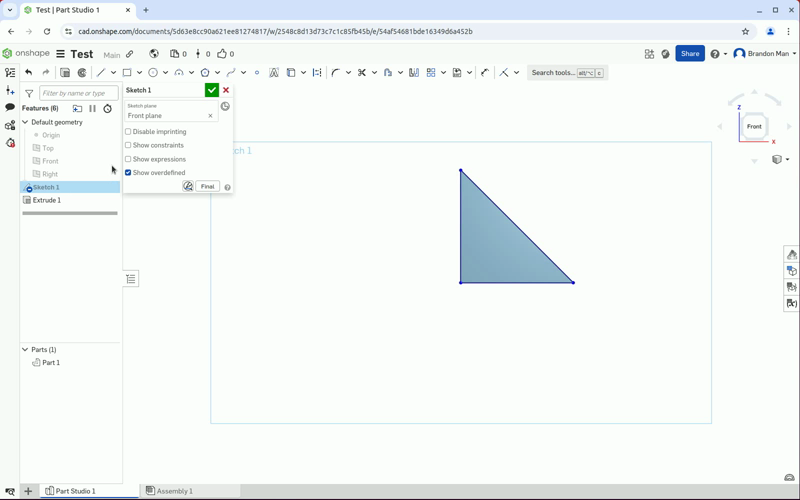
mouse_move(229, 92)
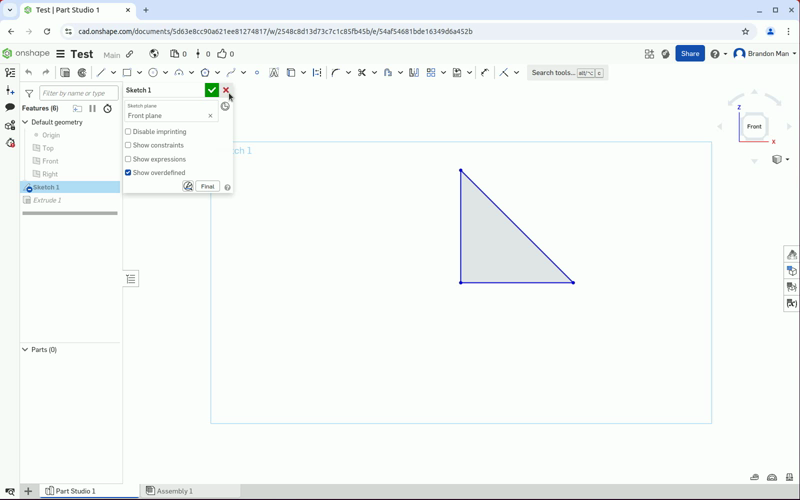
click(229, 92)
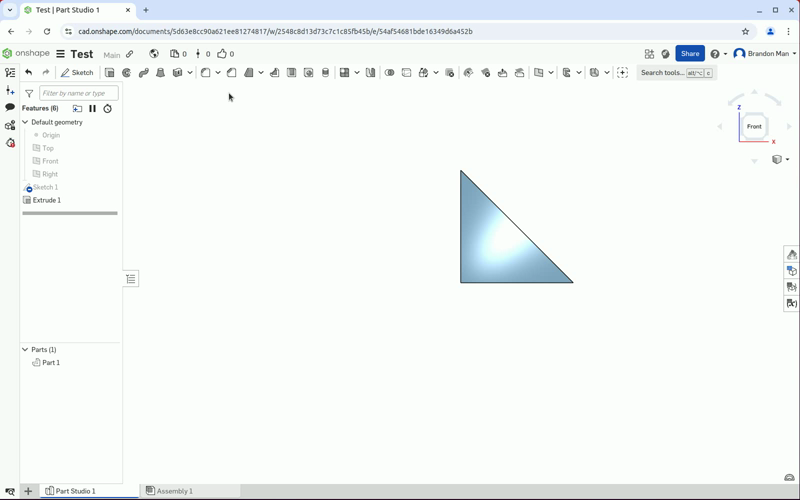
mouse_move(73, 352)
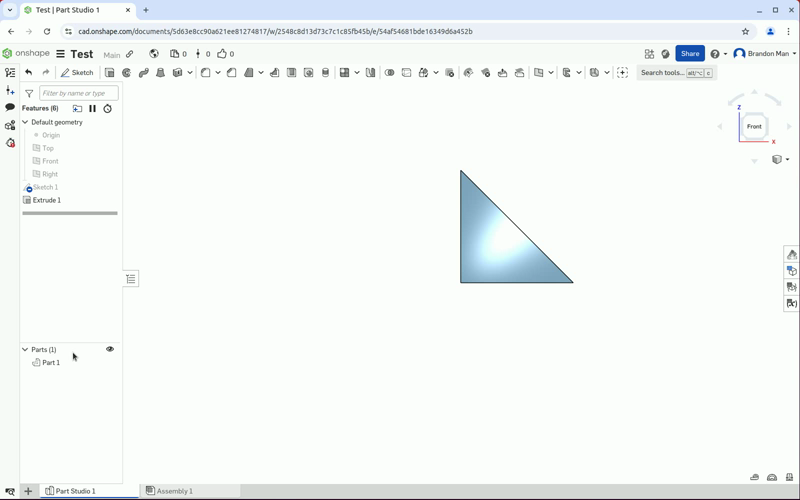
key(y)
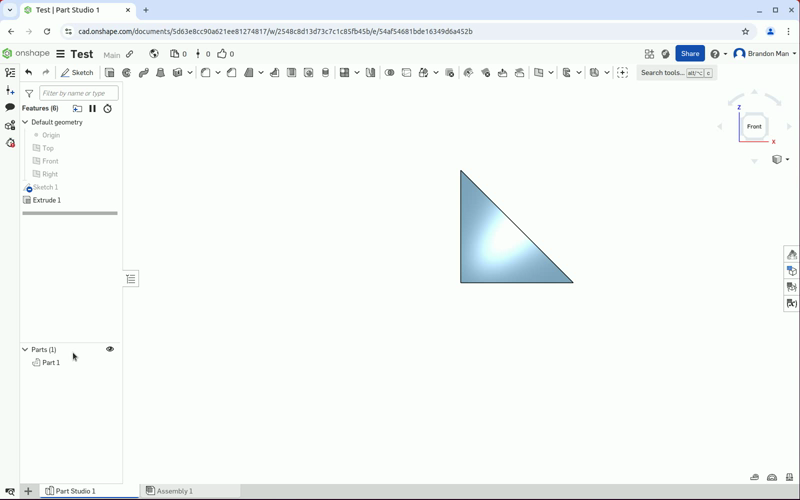
key(shift+p)
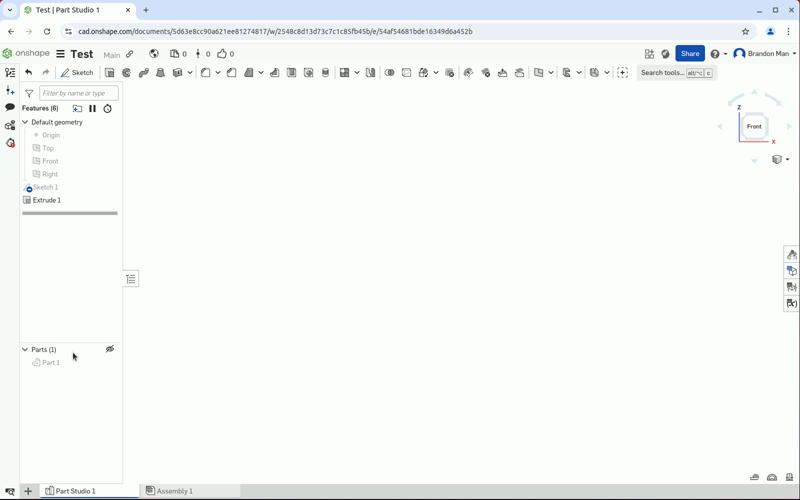
key(space)
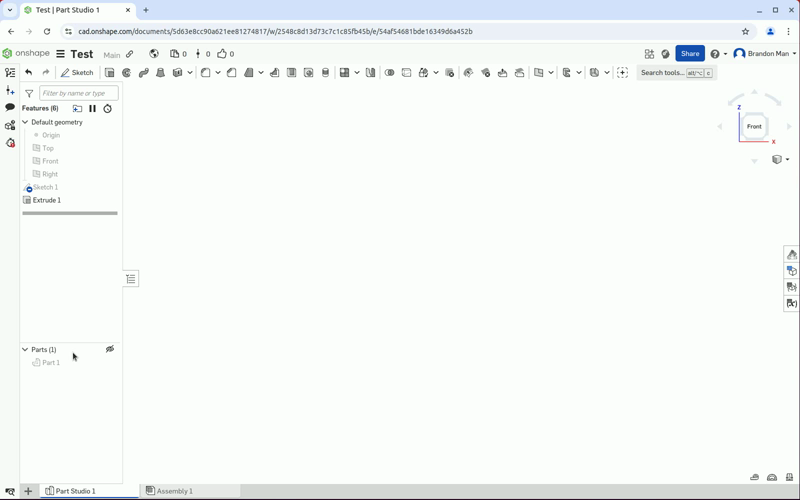
key_down(shift)
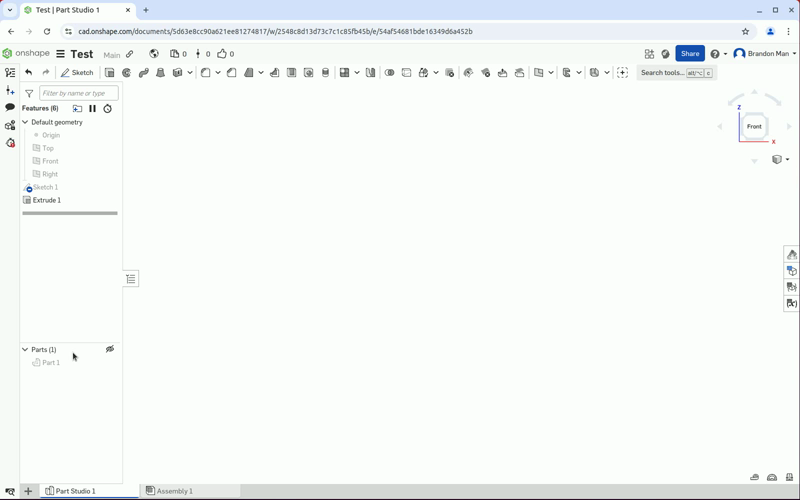
key(down)
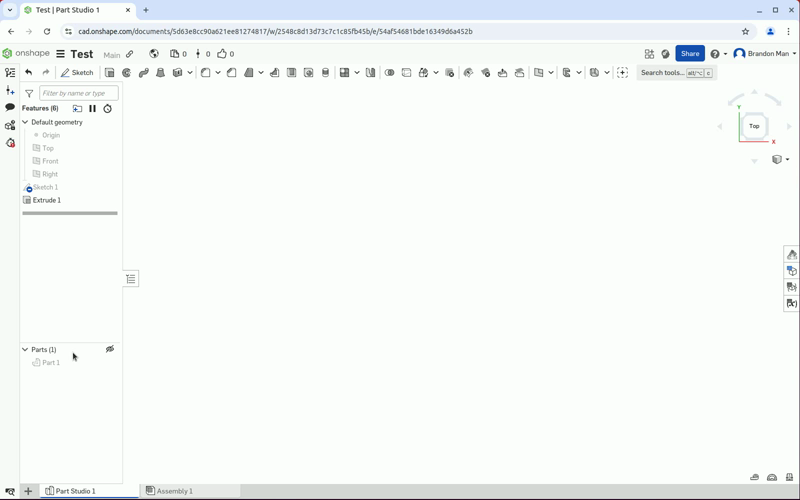
key_up(shift)
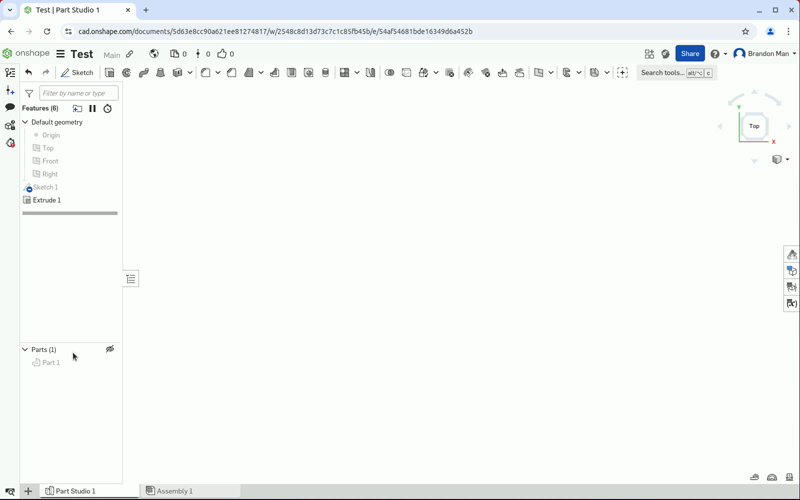
mouse_move(73, 352)
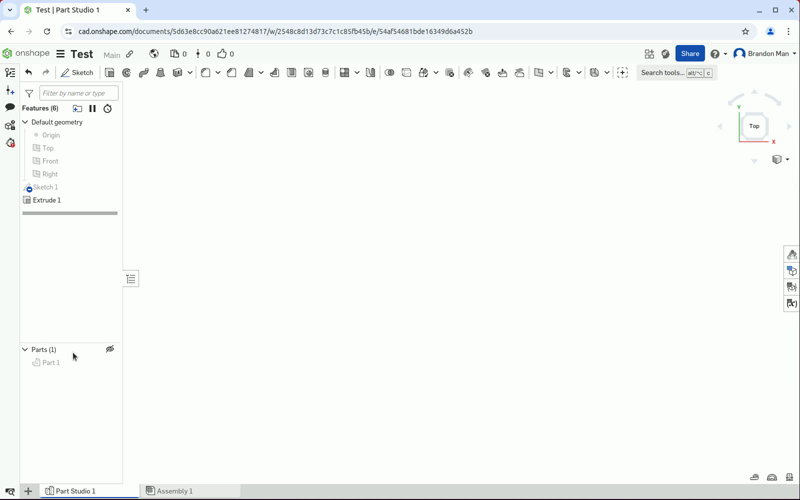
key(shift+y)
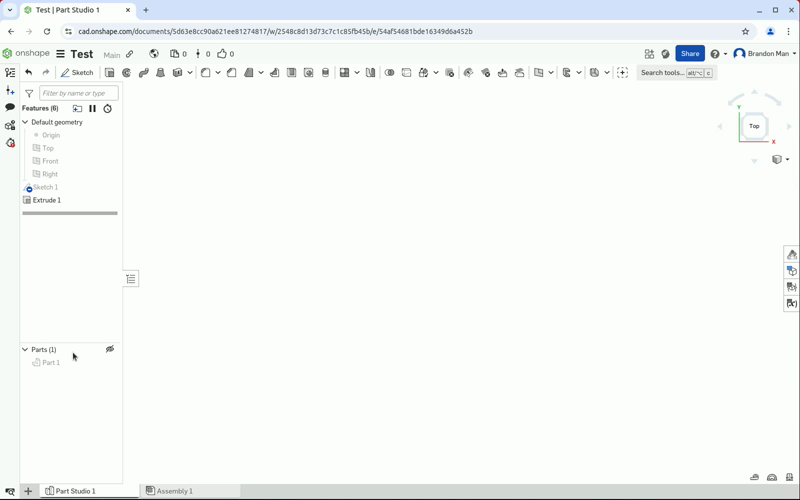
key(shift+s)
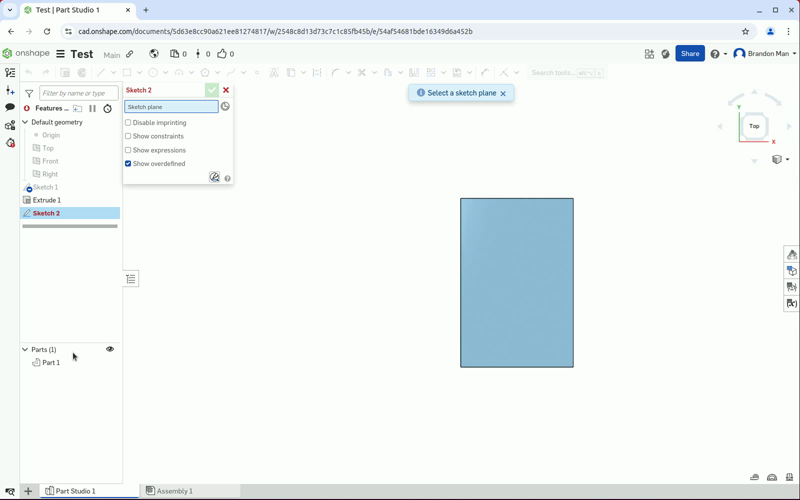
mouse_move(73, 150)
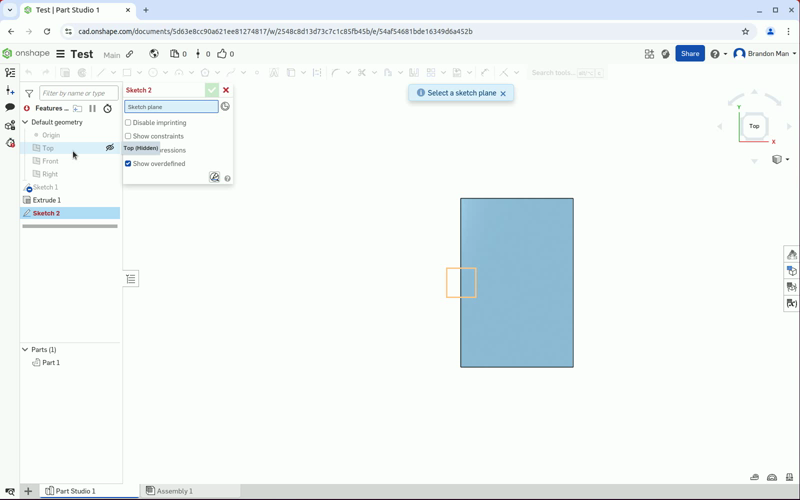
click(73, 150)
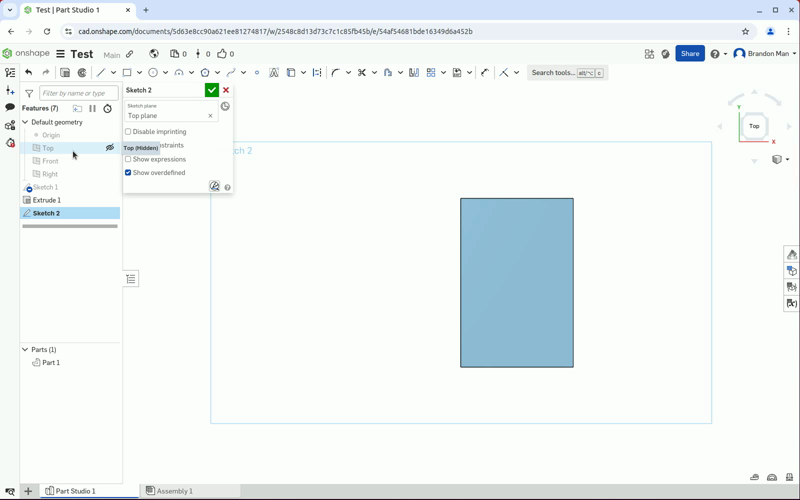
mouse_move(73, 352)
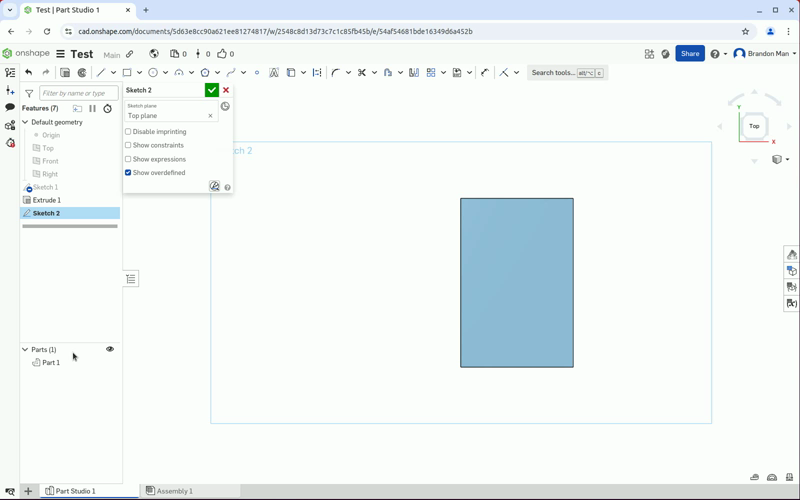
key(y)
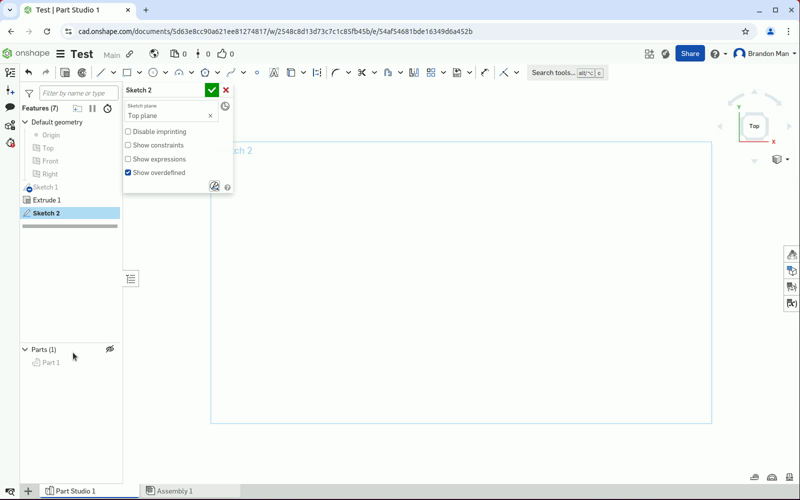
key(l)
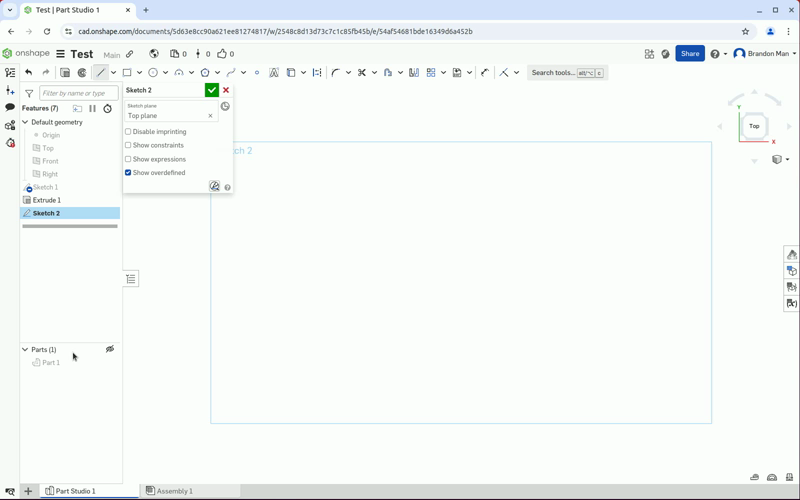
key_down(shift)
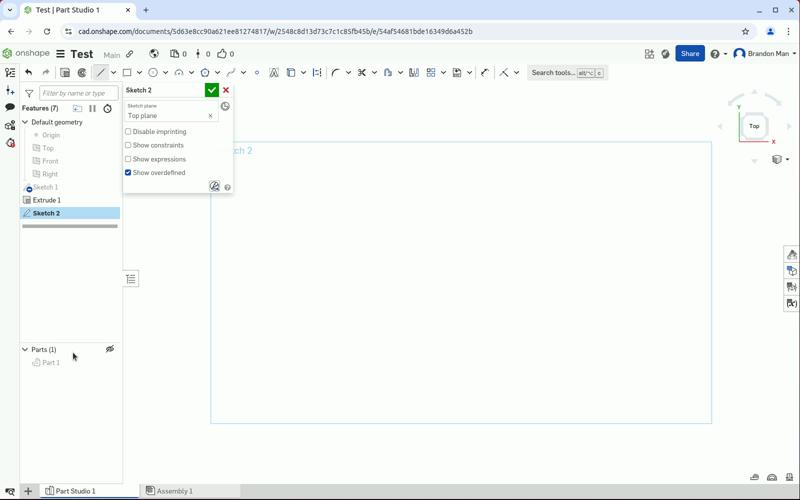
mouse_move(516, 339)
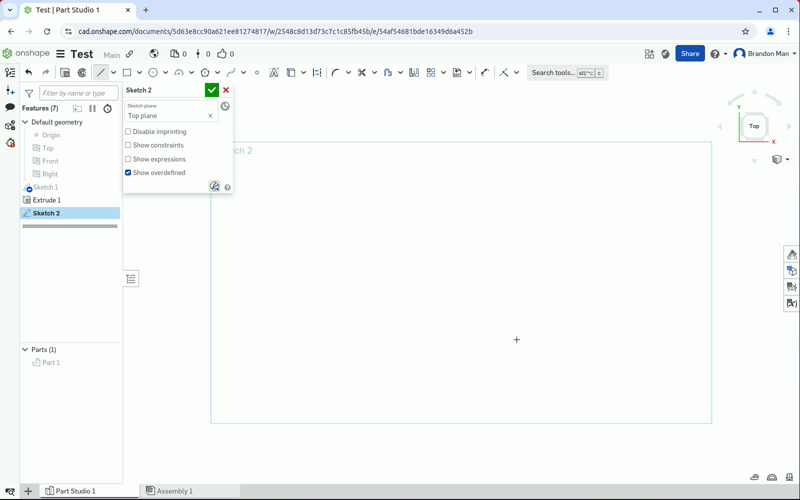
click(516, 339)
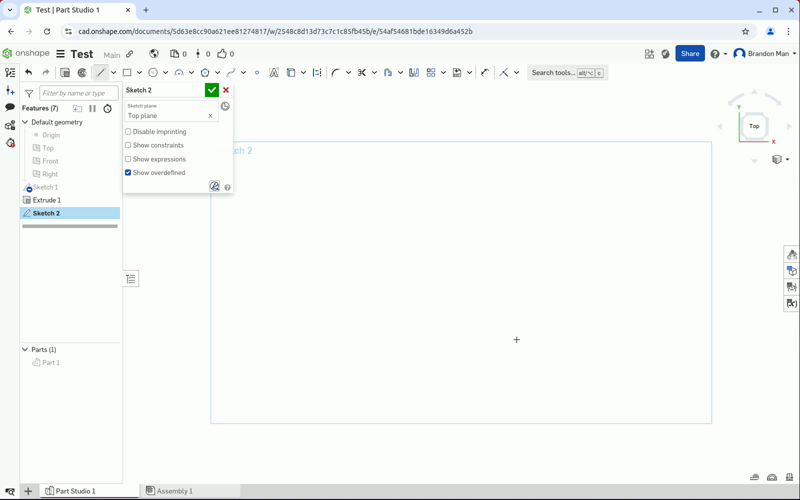
key_up(shift)
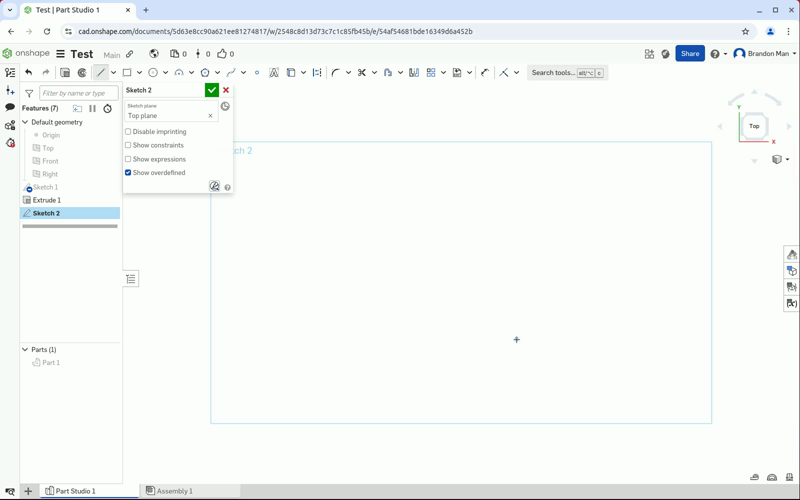
key_down(shift)
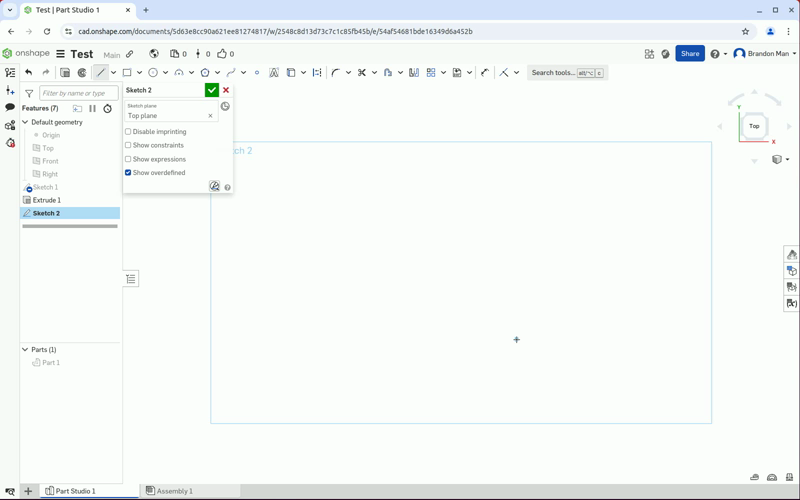
mouse_move(546, 339)
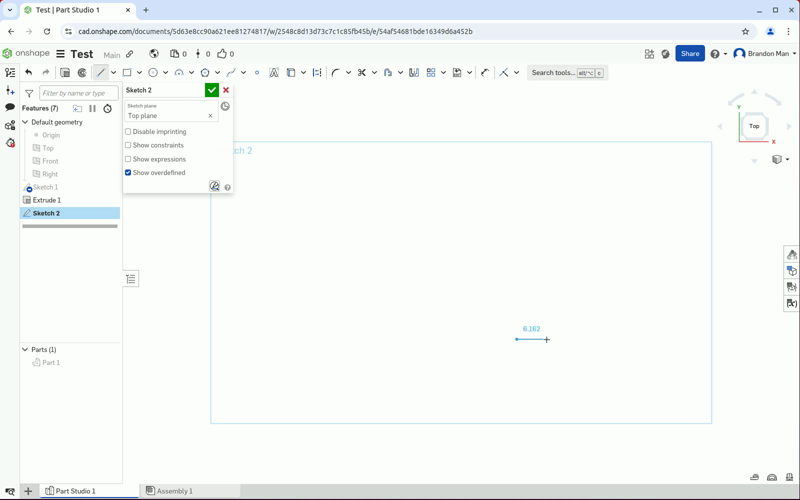
mouse_move(573, 339)
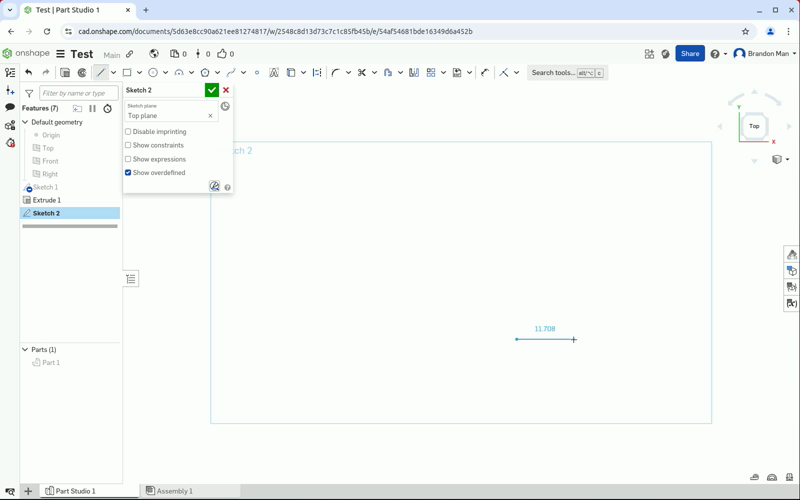
click(573, 339)
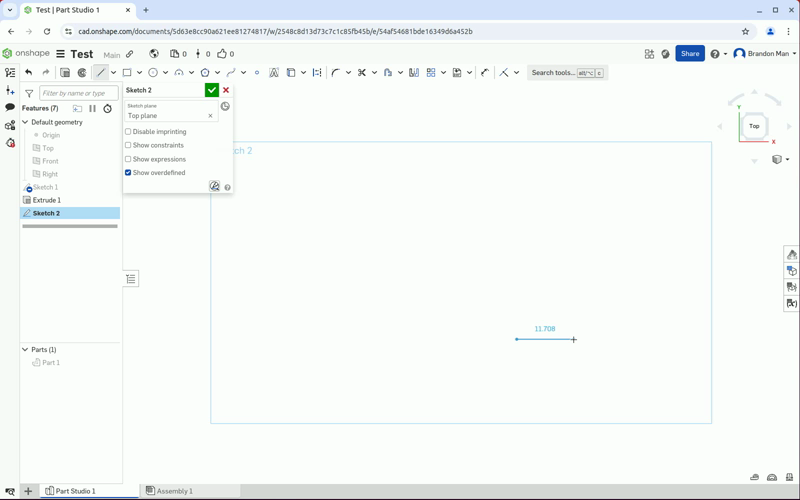
key_up(shift)
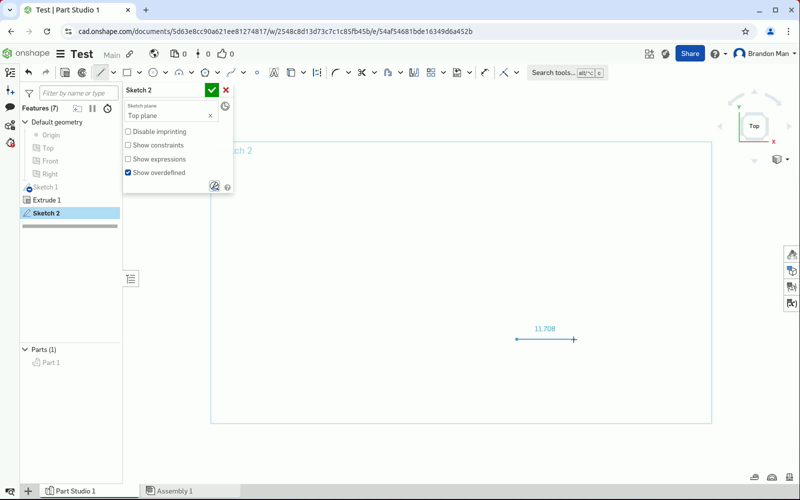
key_down(shift)
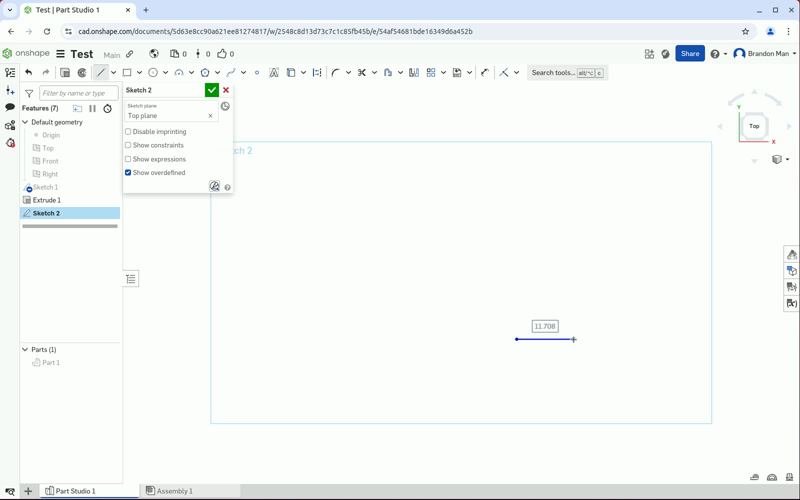
mouse_move(573, 226)
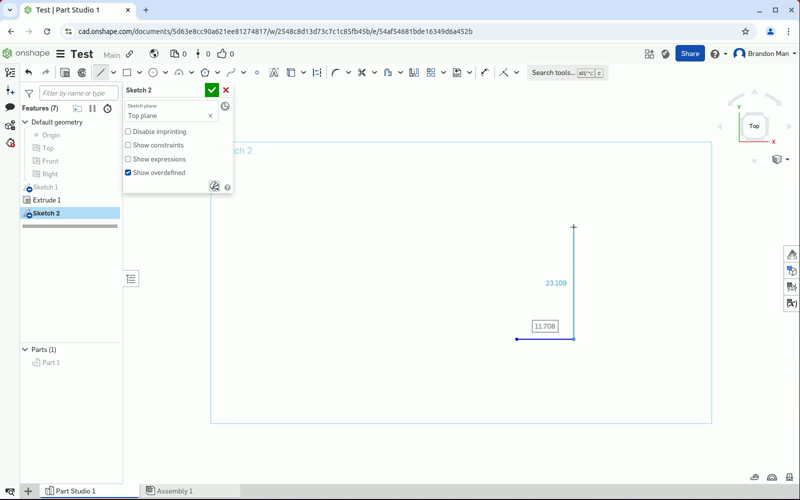
click(573, 226)
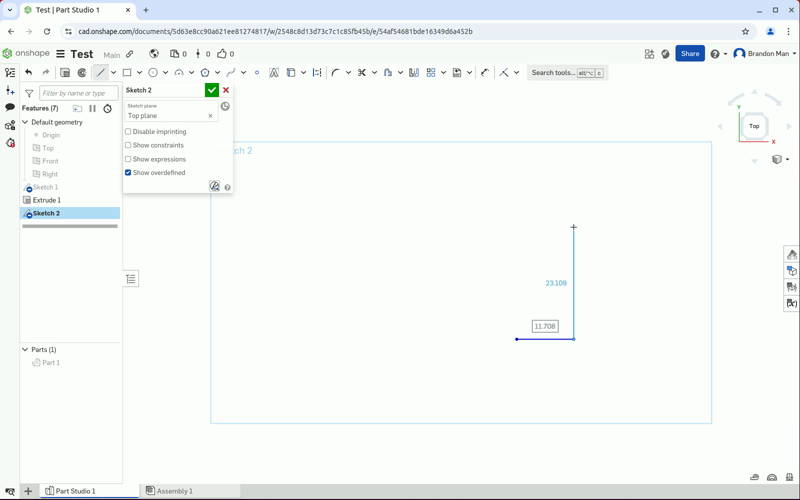
key_up(shift)
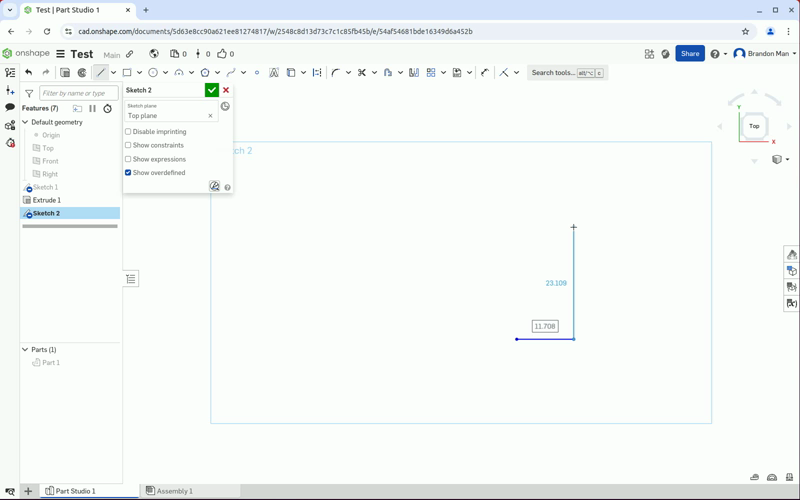
key_down(shift)
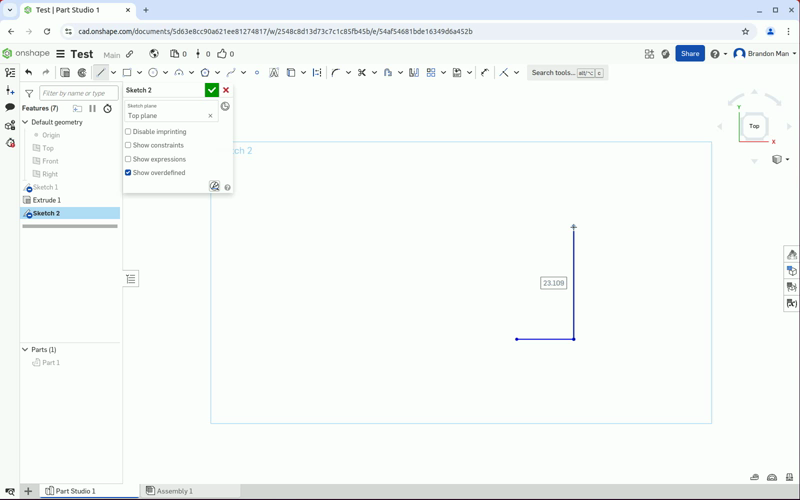
mouse_move(589, 226)
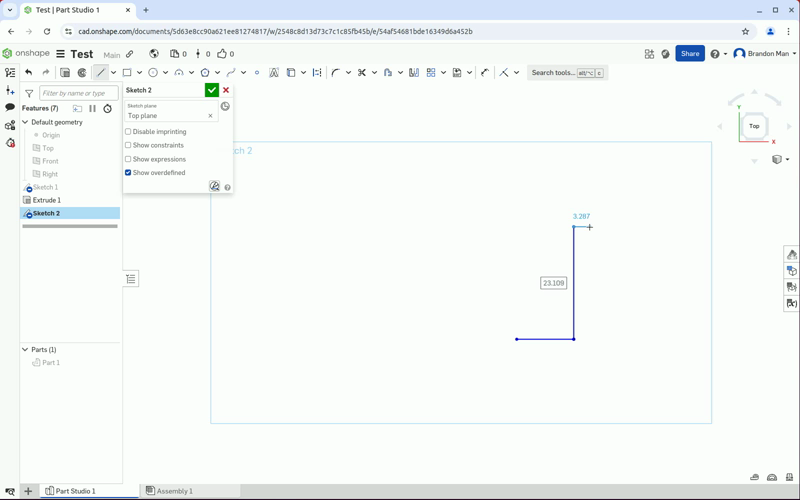
mouse_move(516, 226)
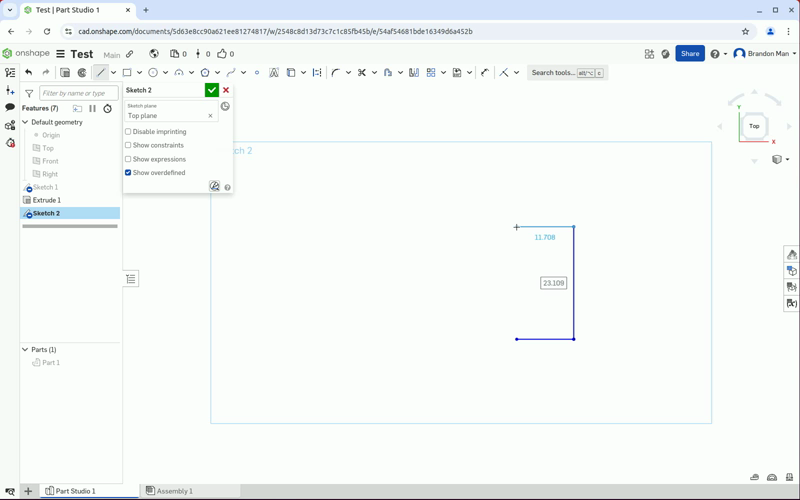
click(516, 226)
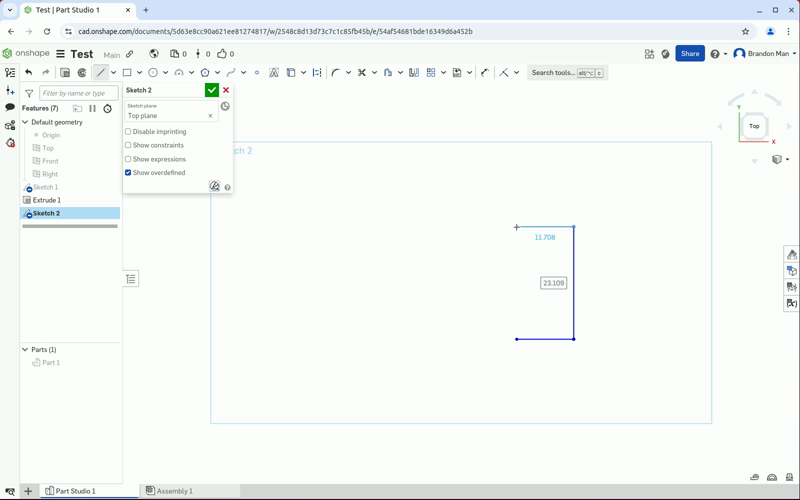
key_up(shift)
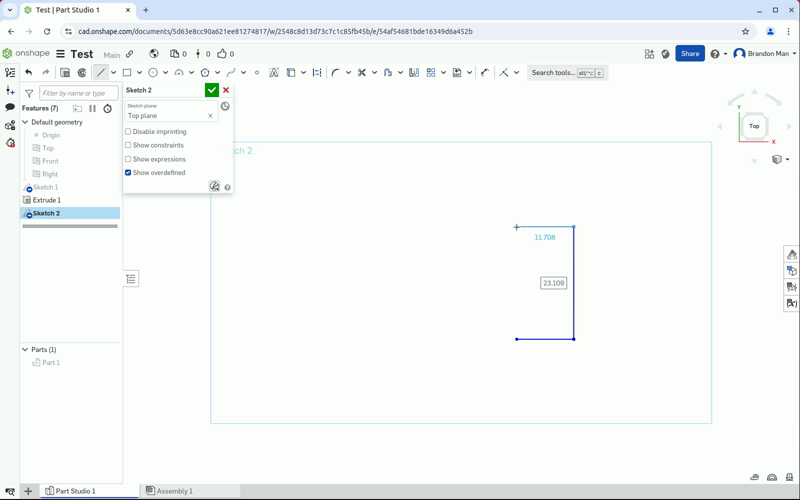
key_down(shift)
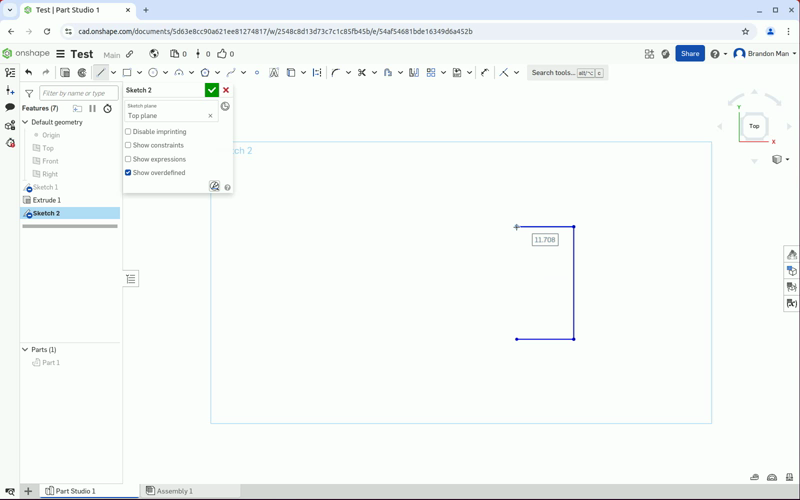
mouse_move(516, 339)
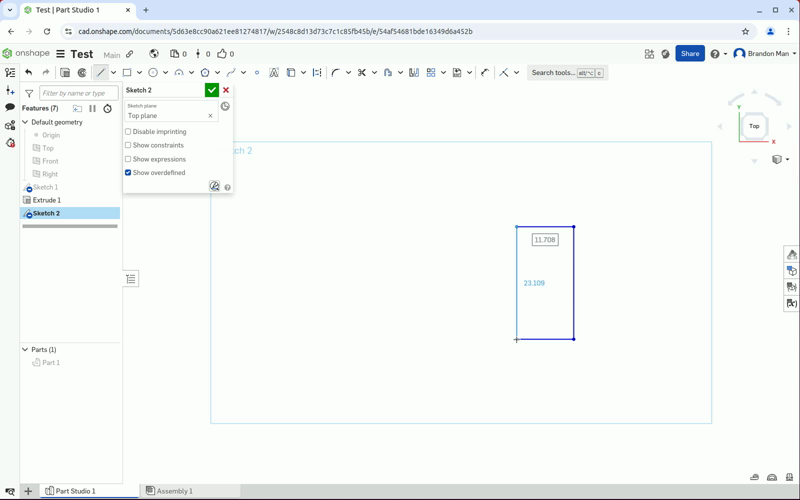
key_up(shift)
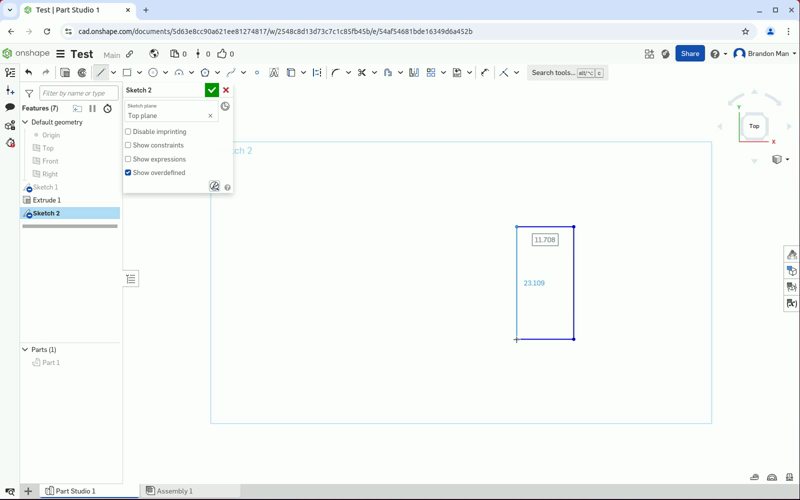
click(516, 339)
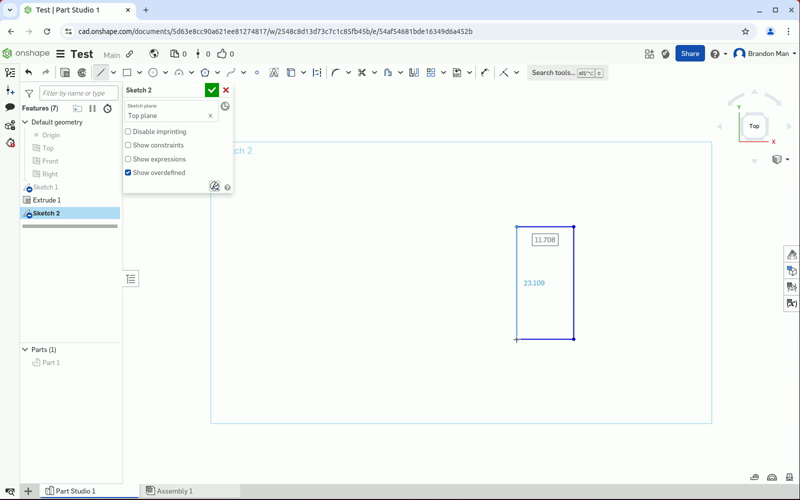
key(esc)
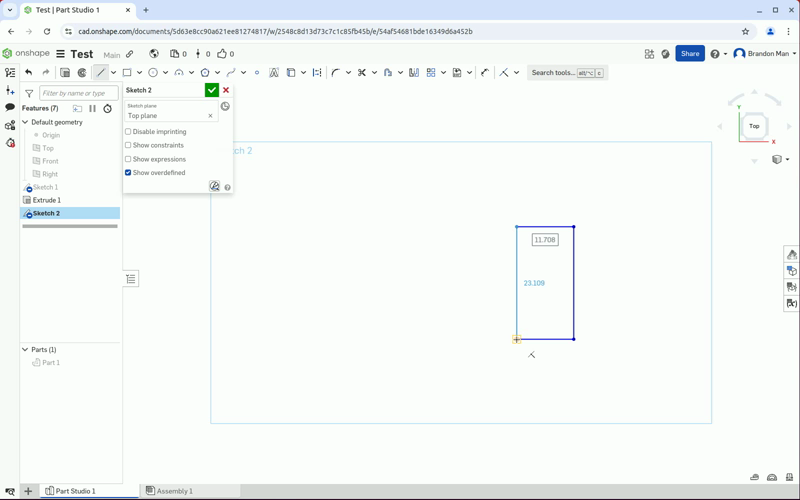
mouse_move(527, 261)
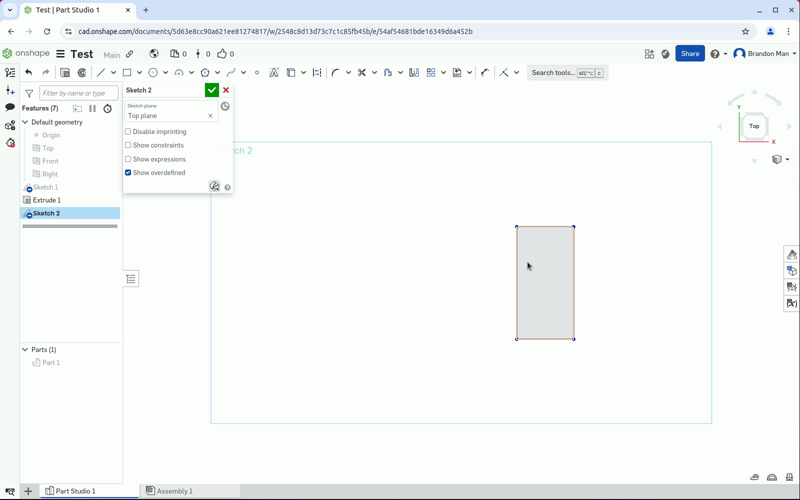
click(527, 261)
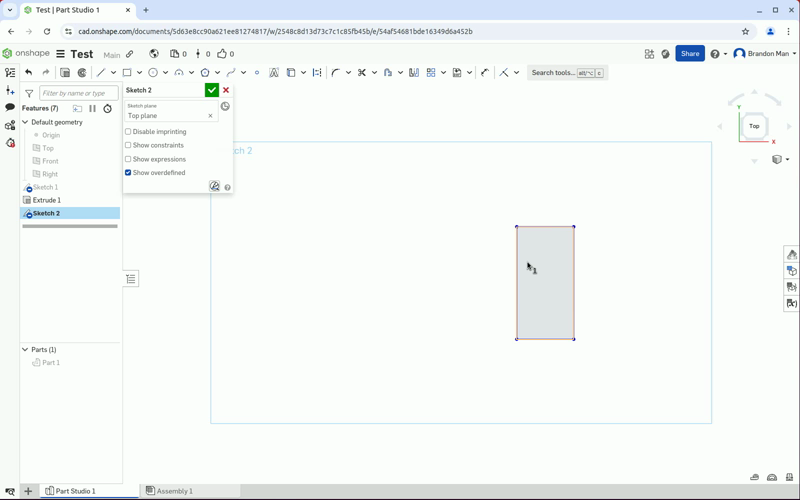
mouse_move(73, 352)
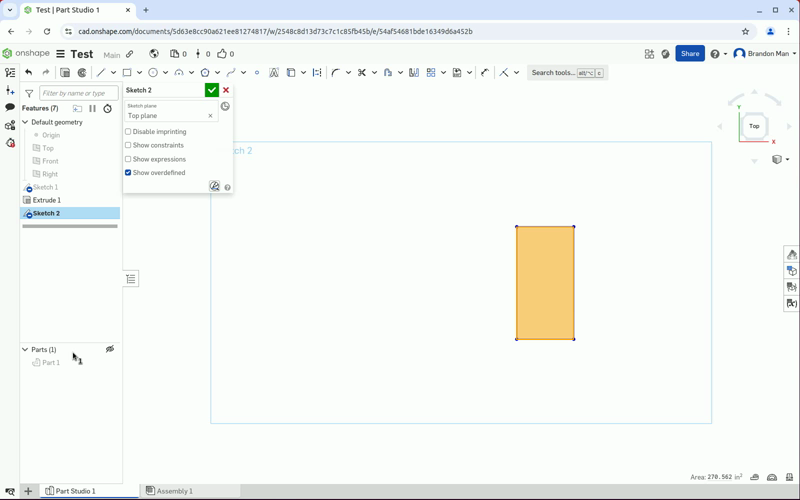
key(shift+y)
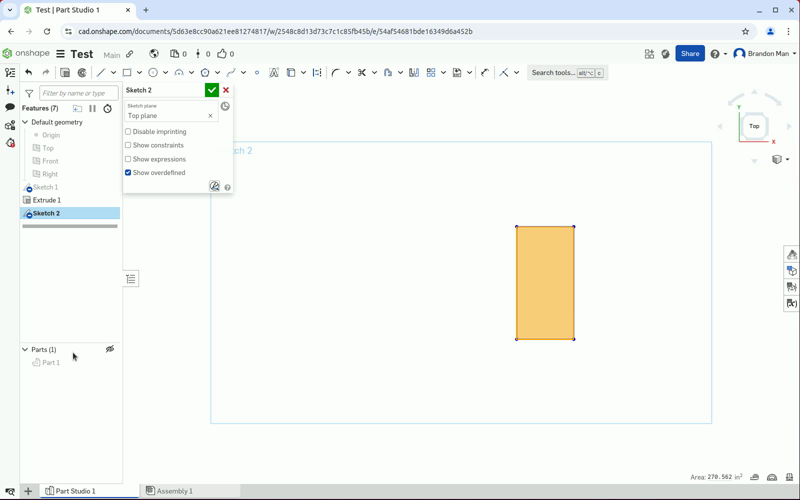
key(shift+e)
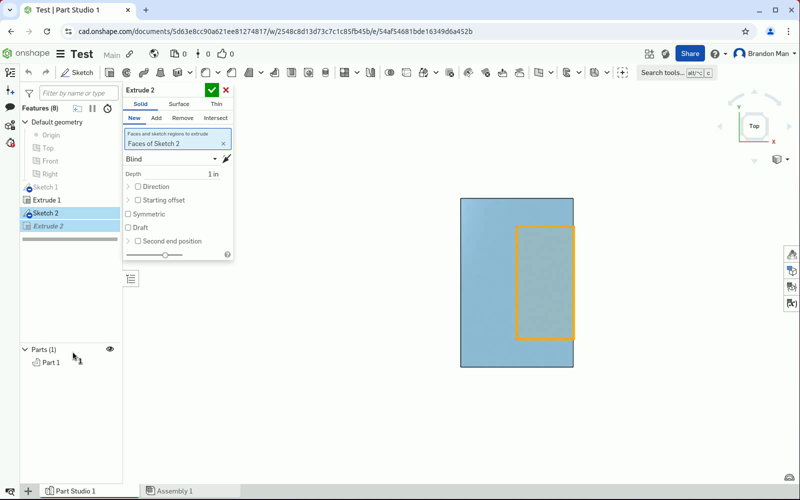
mouse_move(143, 106)
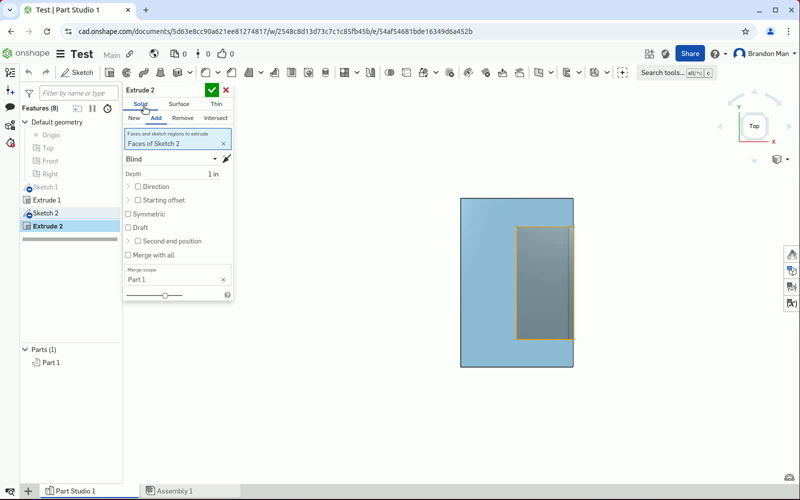
click(143, 106)
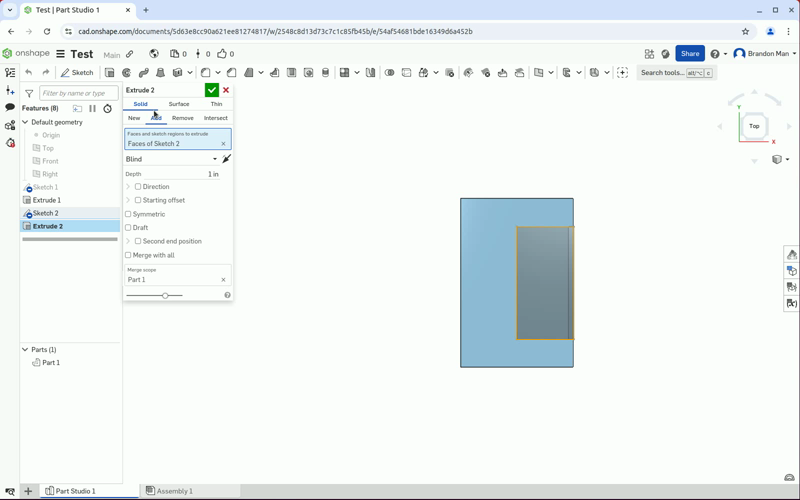
mouse_move(186, 120)
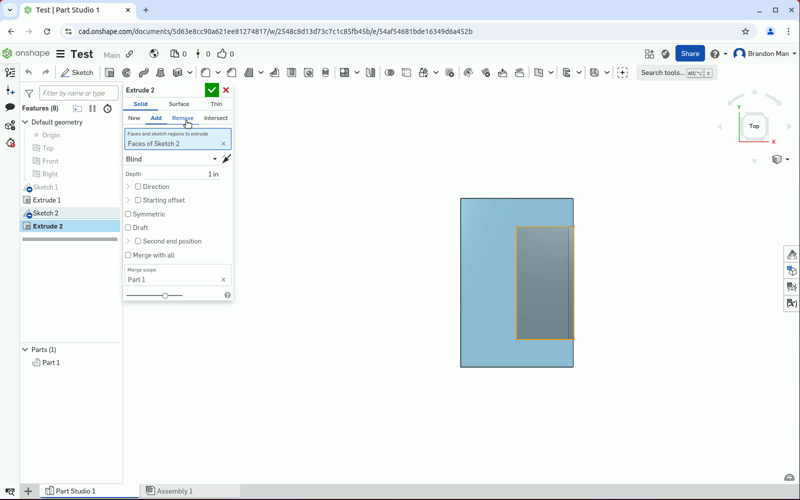
click(186, 120)
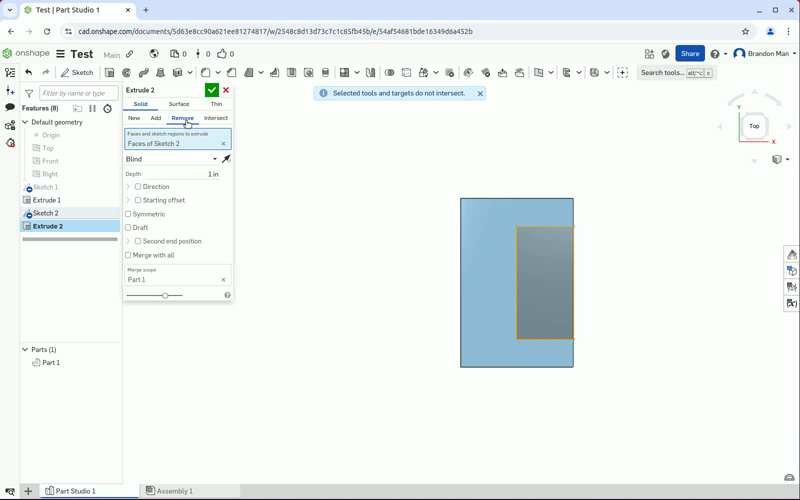
key(tab, 4)
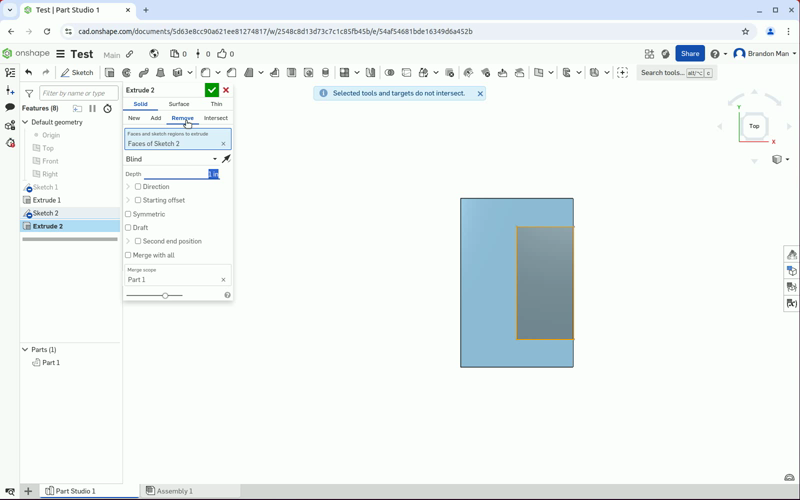
text(-23.108)
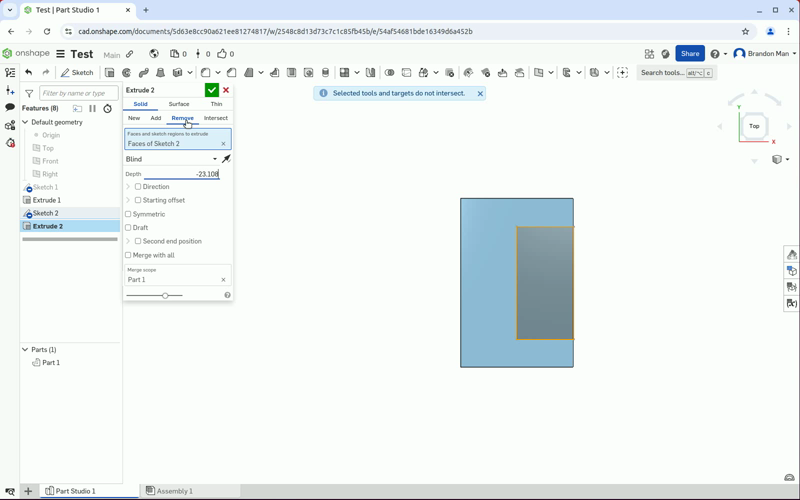
key(tab, 6)
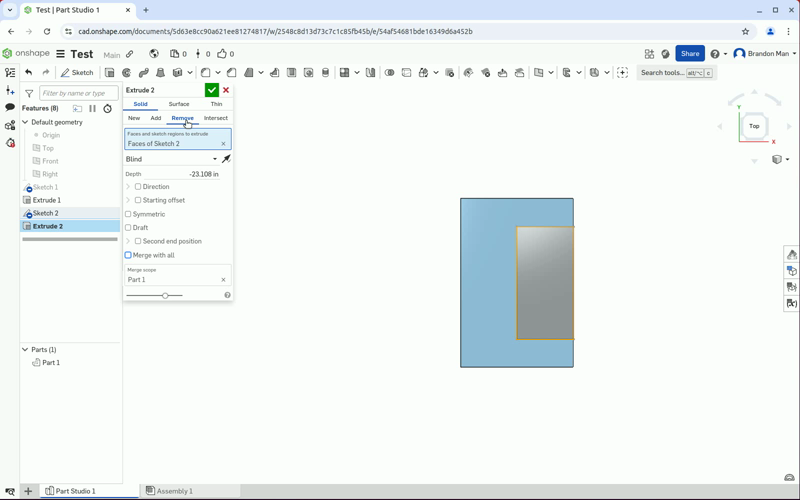
key(space)
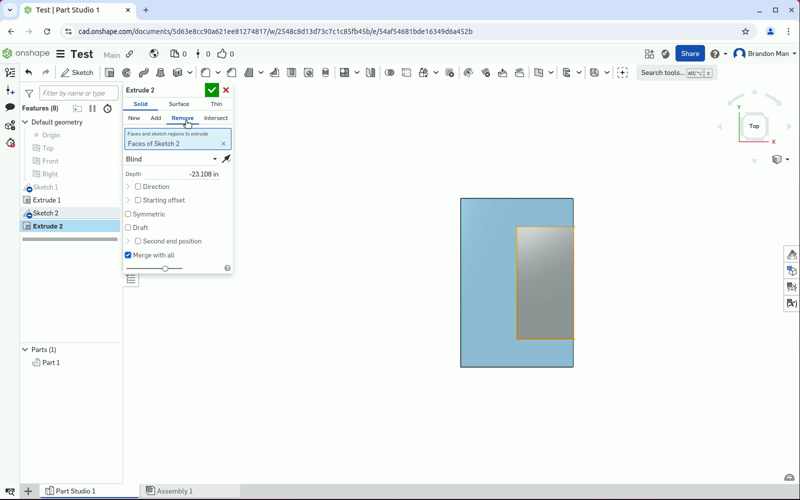
key(enter)
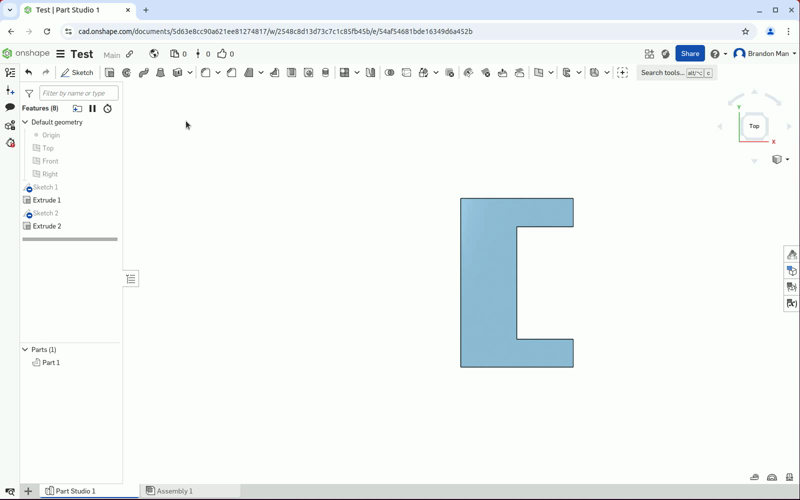
key(shift+h)
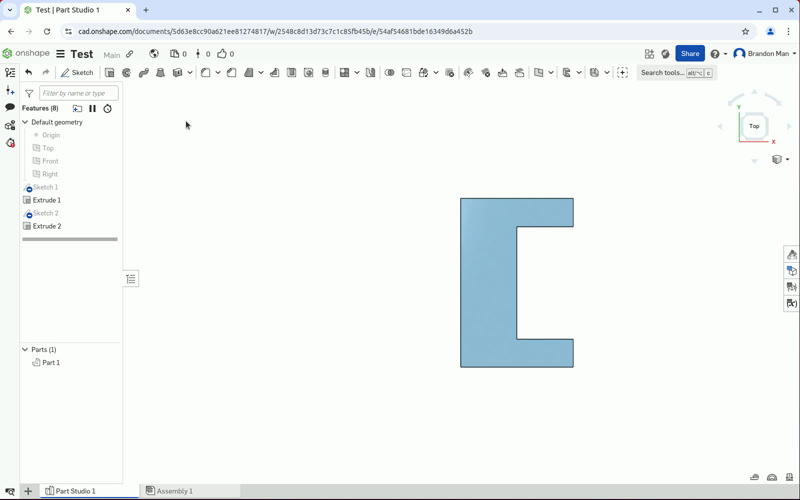
key(shift+h)
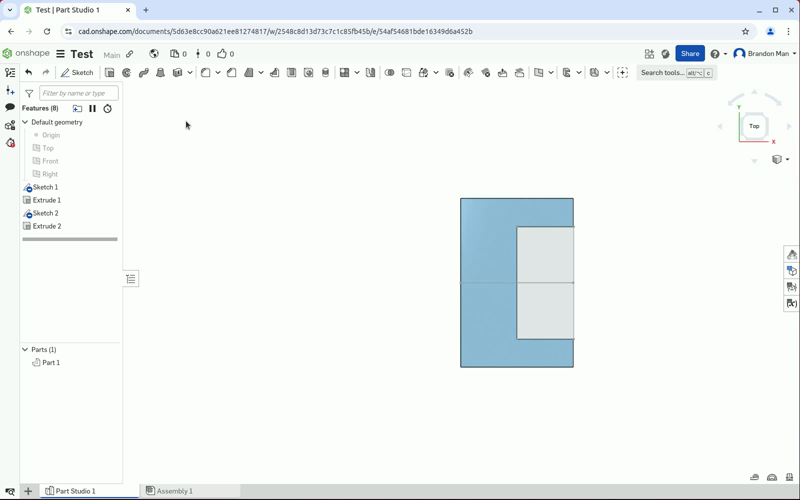
key(shift+7)
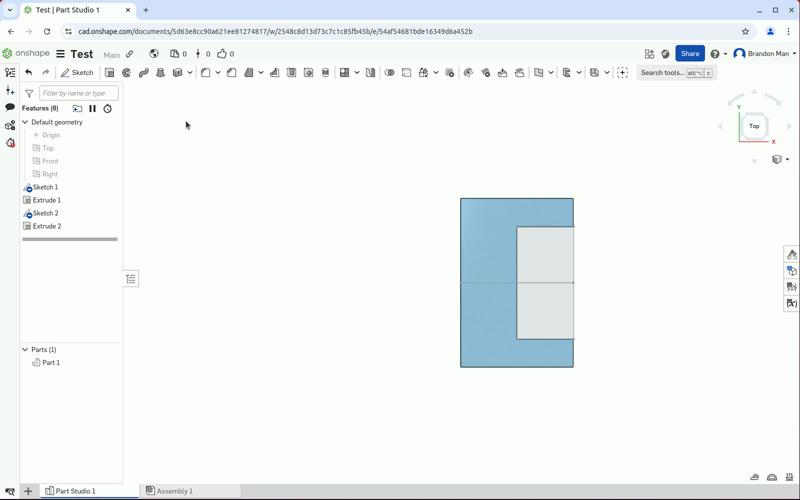
key(up, 3)
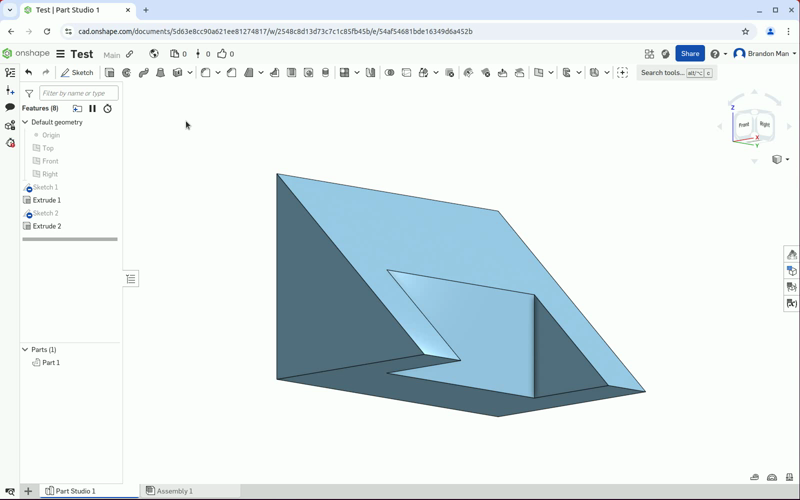
key(left, 3)
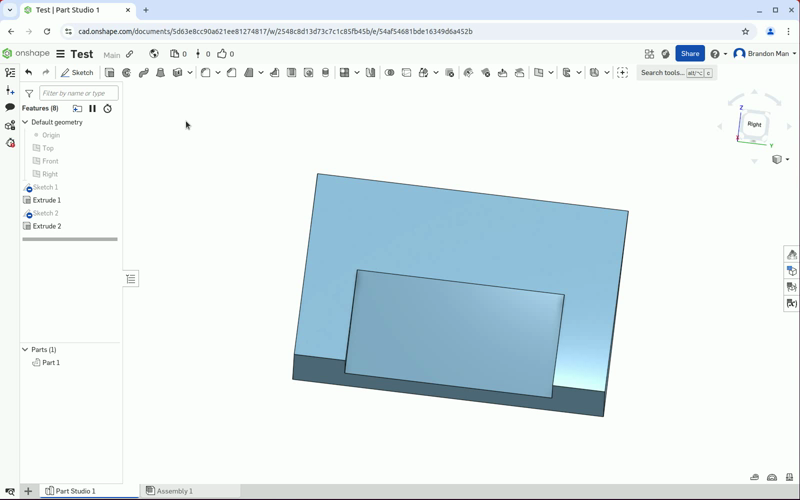
key(right, 3)
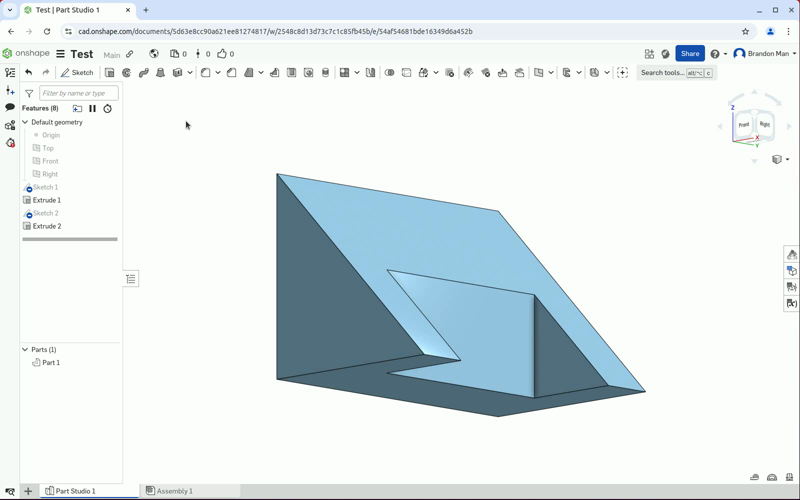
key(down, 3)
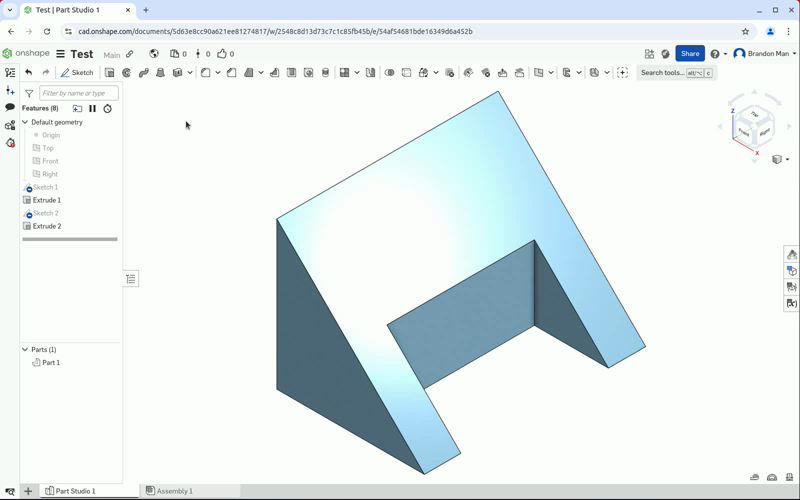
mouse_move(73, 189)
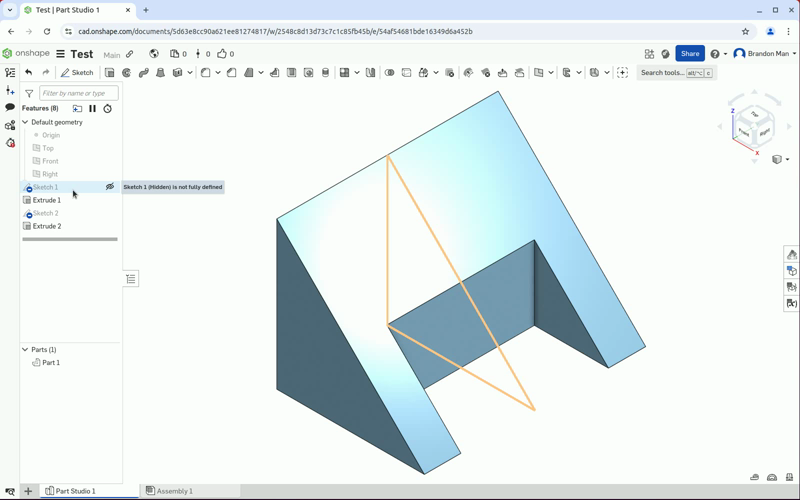
click(73, 189)